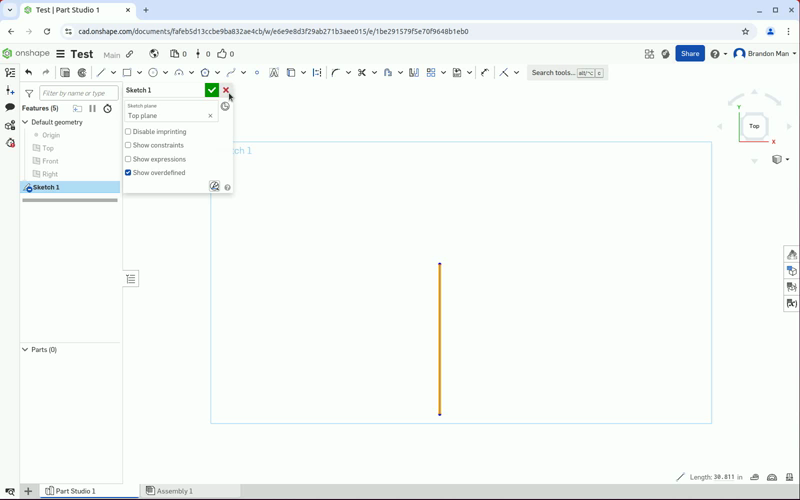
key(shift+h)
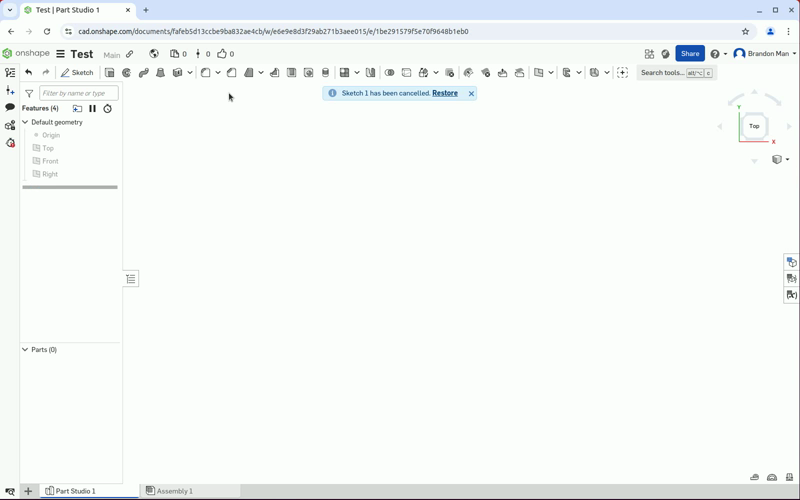
mouse_move(73, 352)
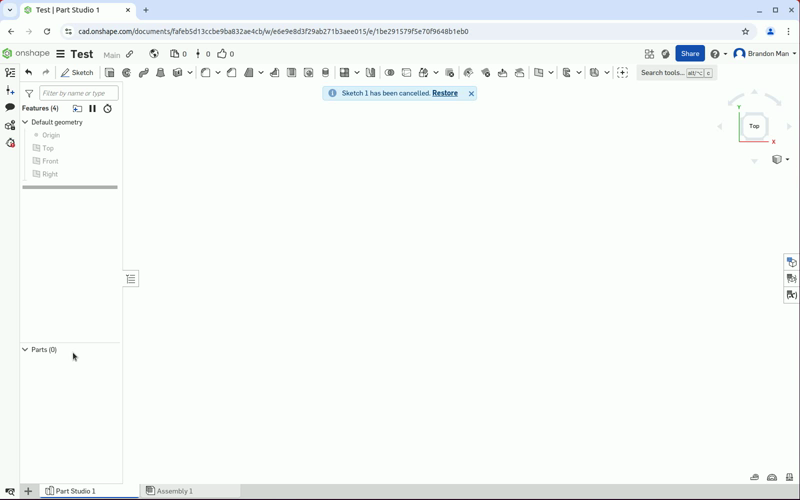
key(y)
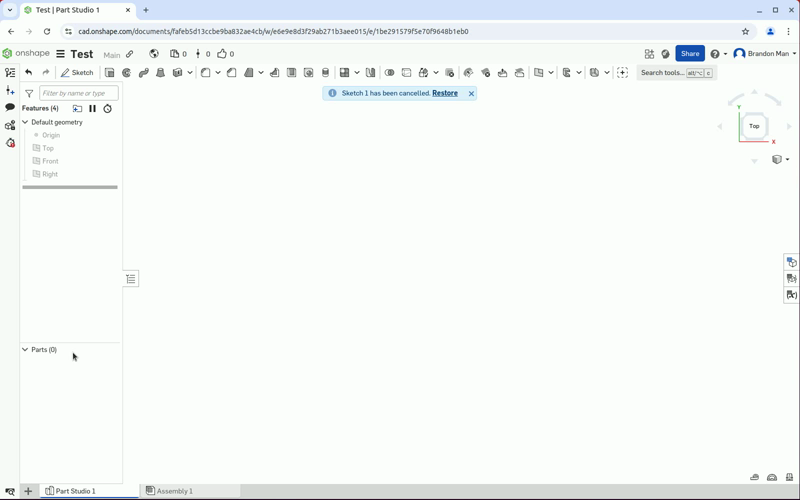
key(shift+p)
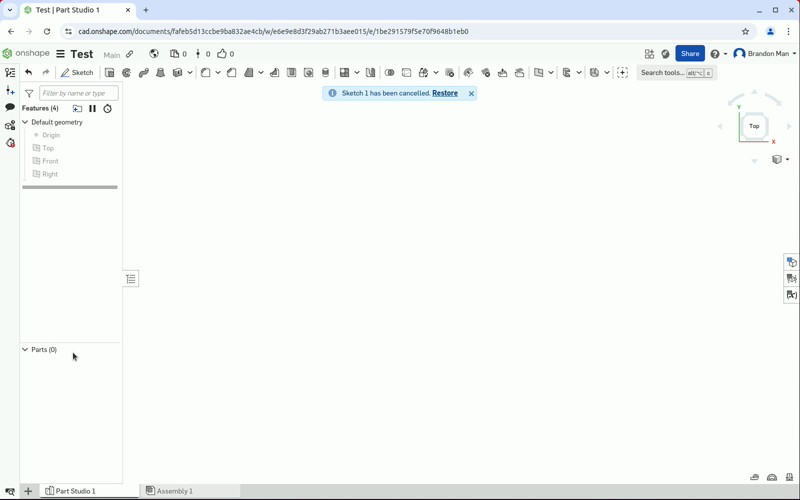
key(space)
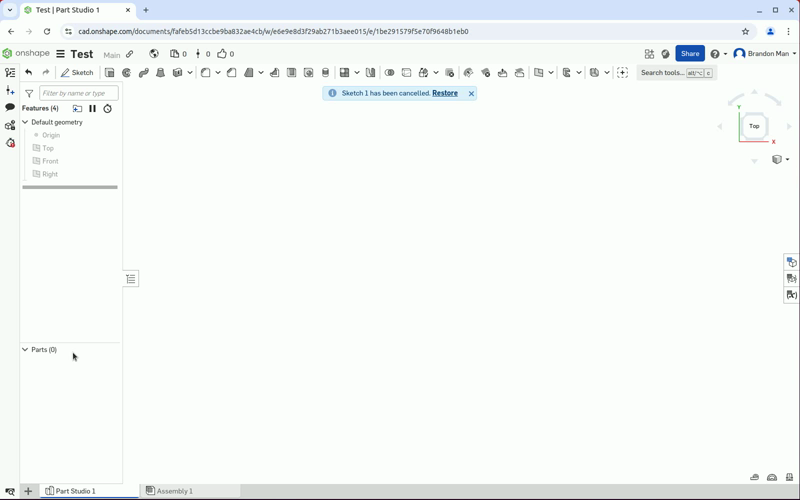
key_down(shift)
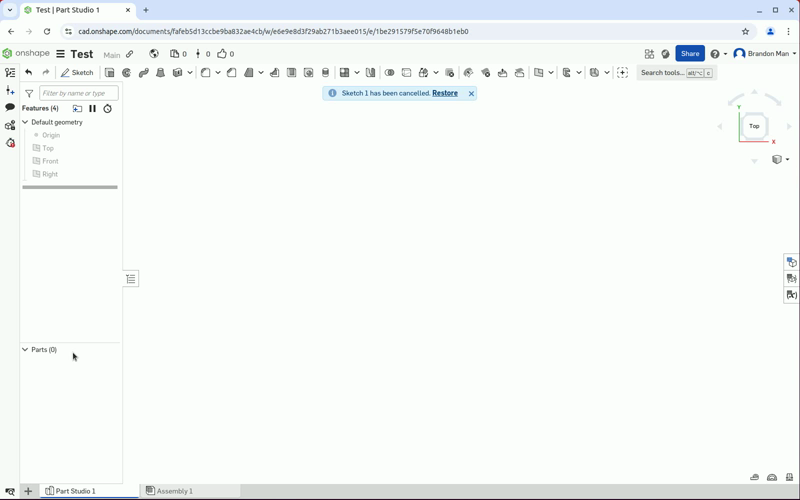
key(up)
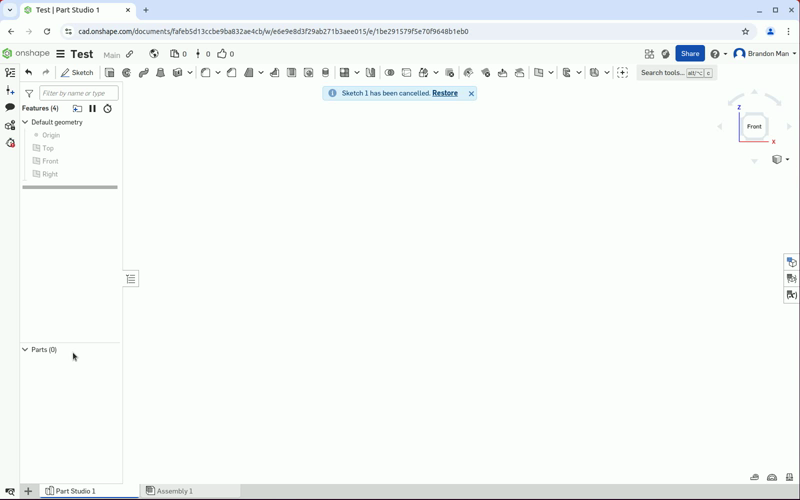
key_up(shift)
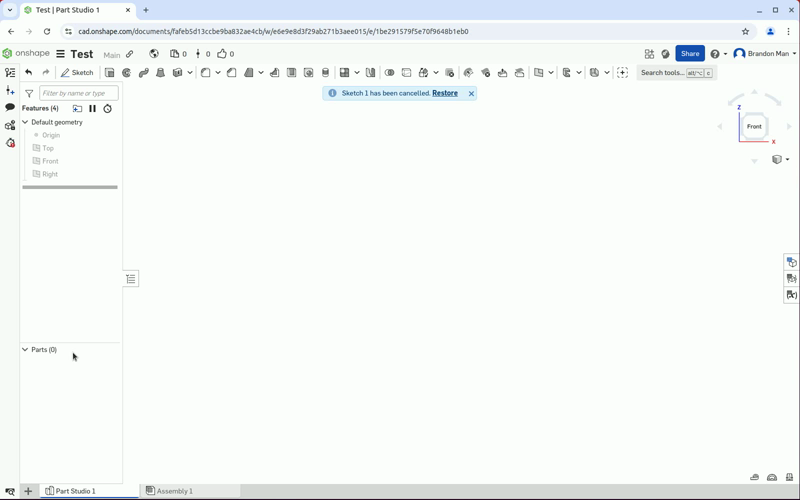
mouse_move(73, 352)
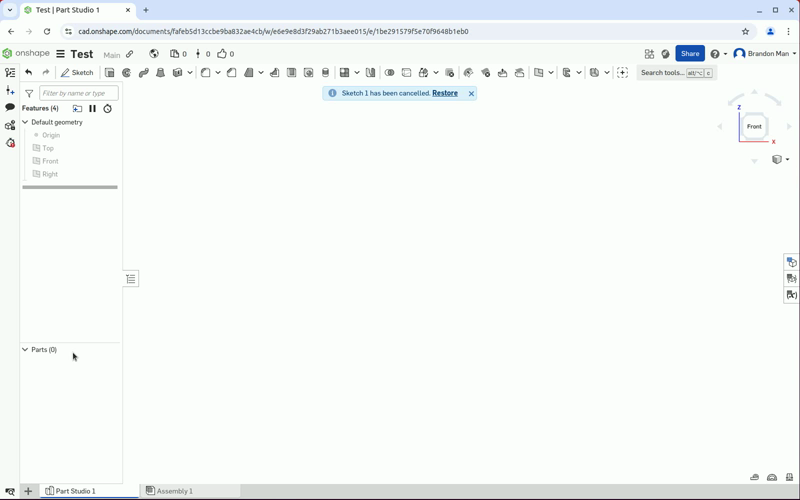
key(shift+y)
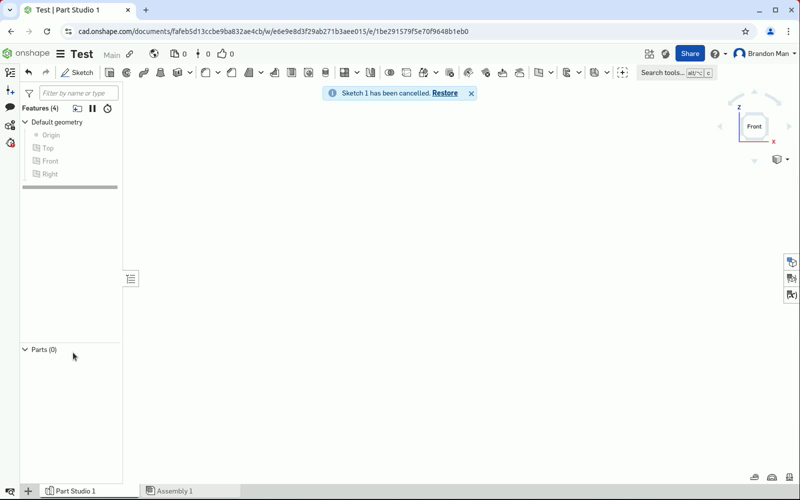
key(shift+s)
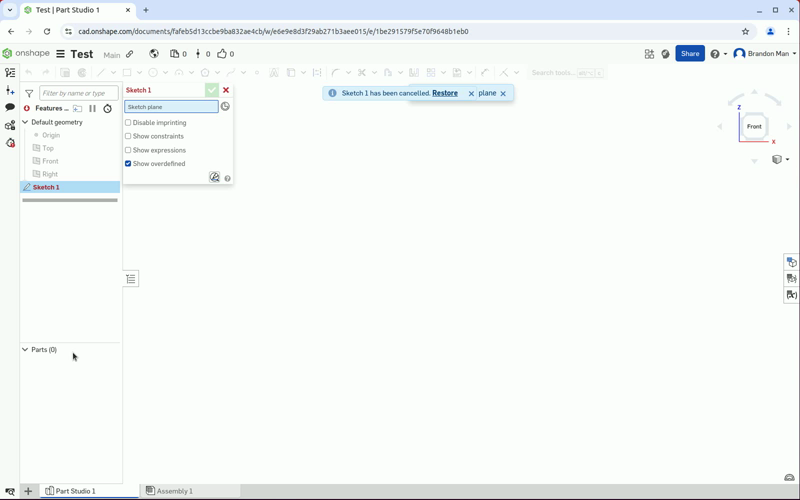
mouse_move(73, 163)
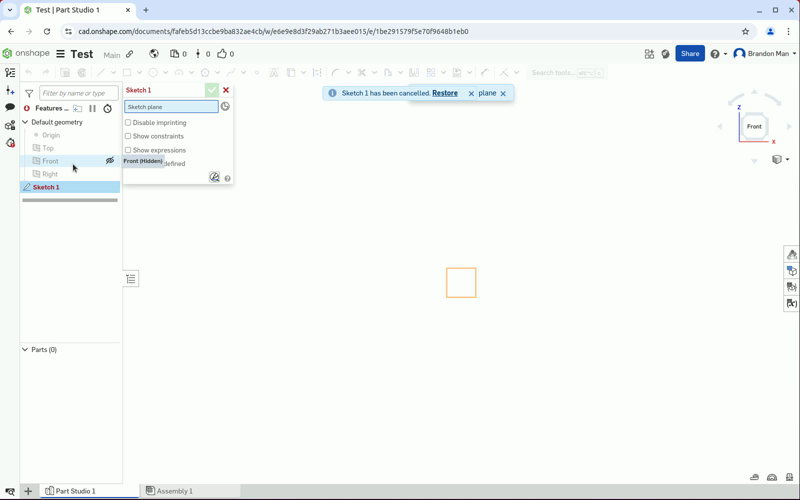
click(73, 163)
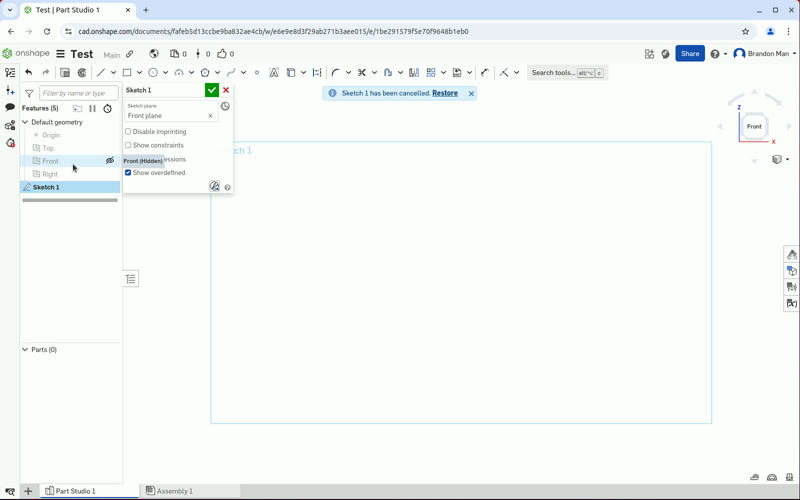
mouse_move(73, 352)
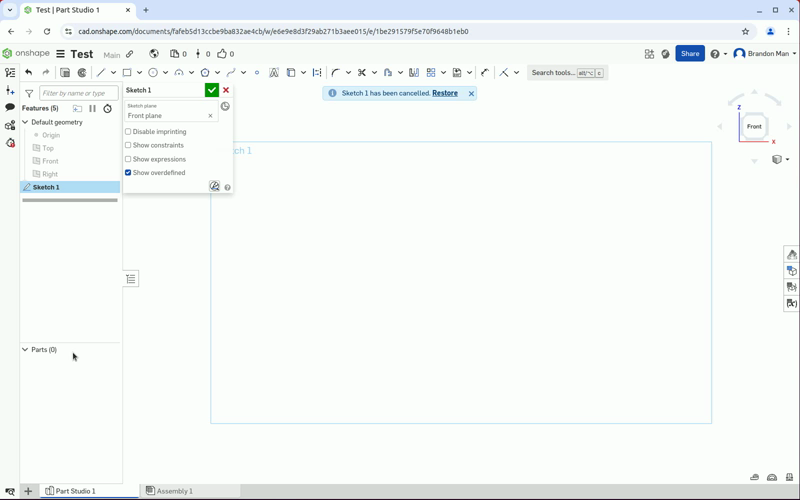
key(y)
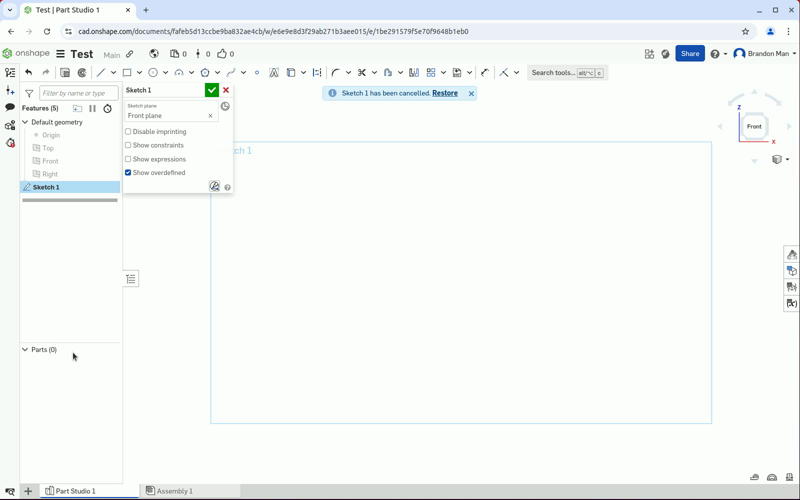
key(l)
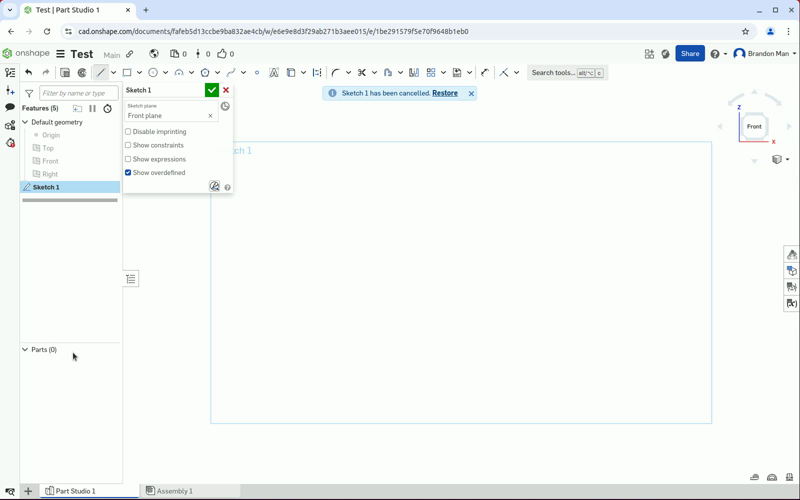
key_down(shift)
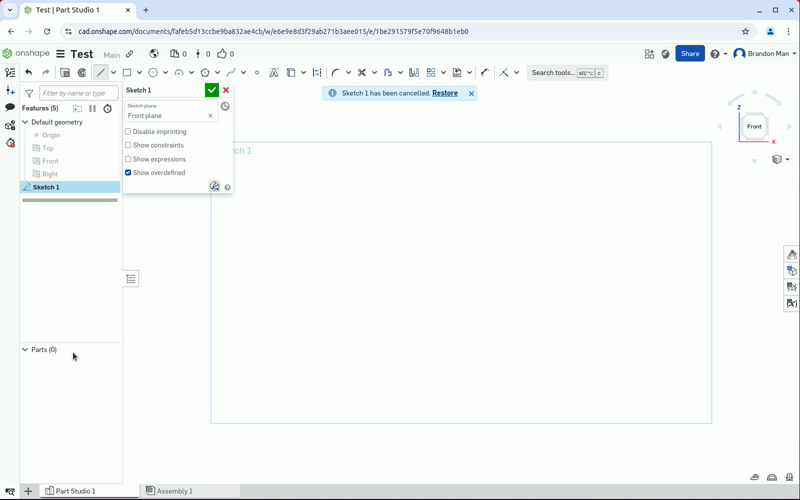
mouse_move(376, 299)
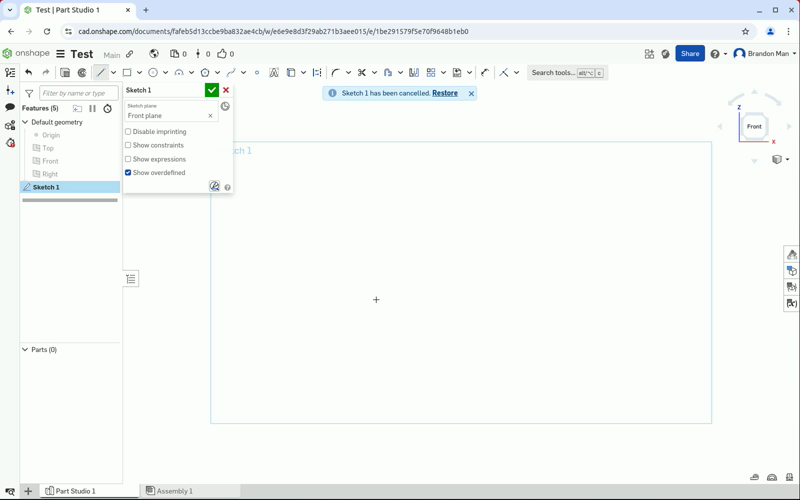
click(376, 299)
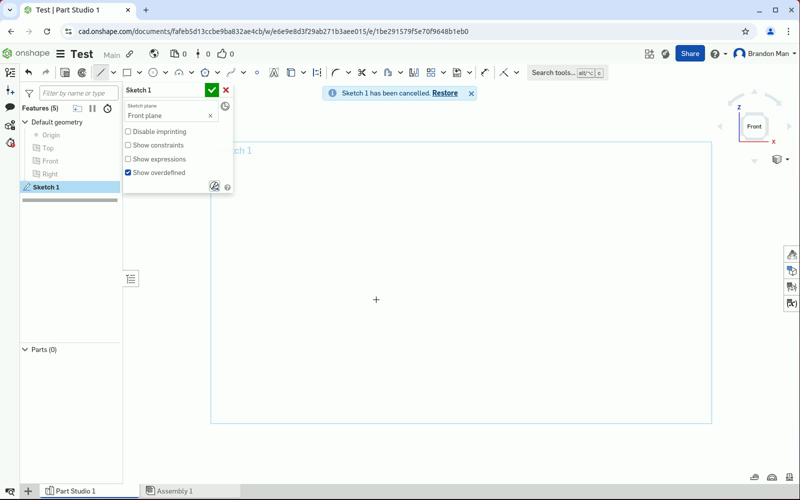
key_up(shift)
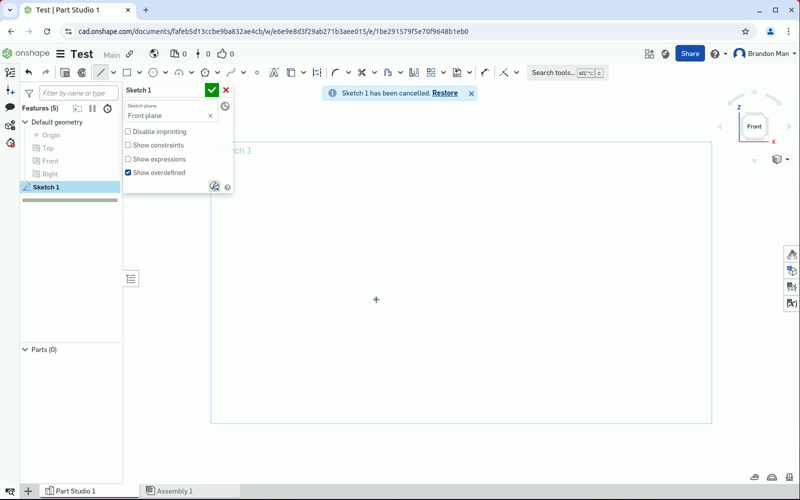
key_down(shift)
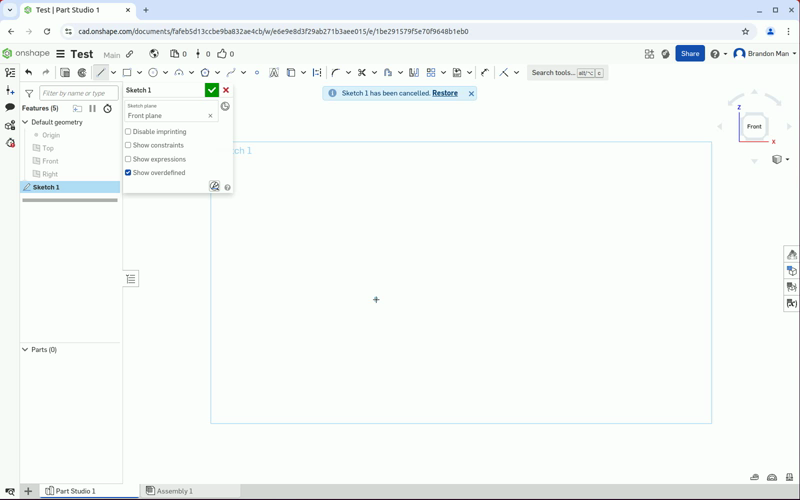
mouse_move(572, 282)
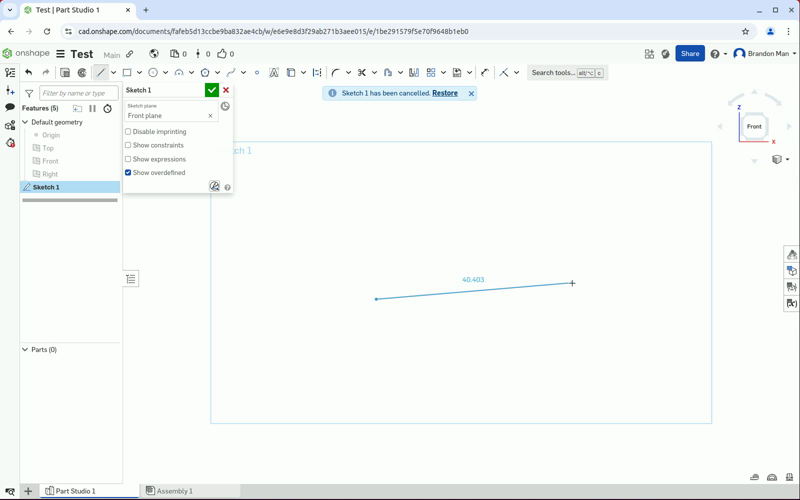
click(572, 282)
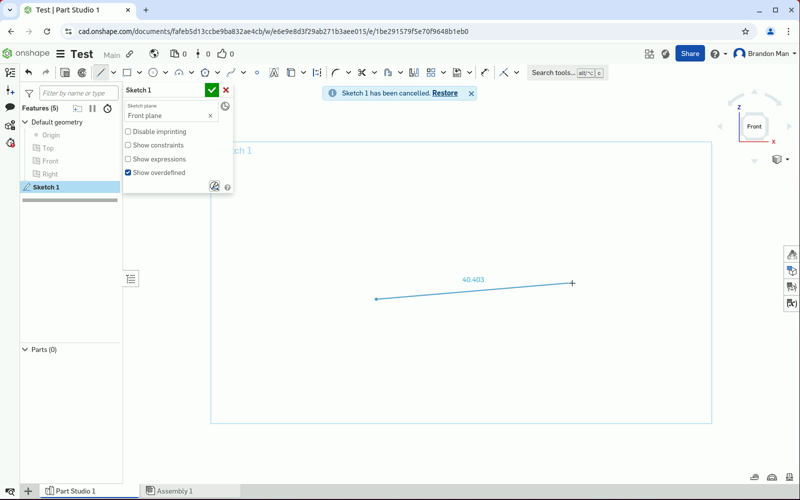
key_up(shift)
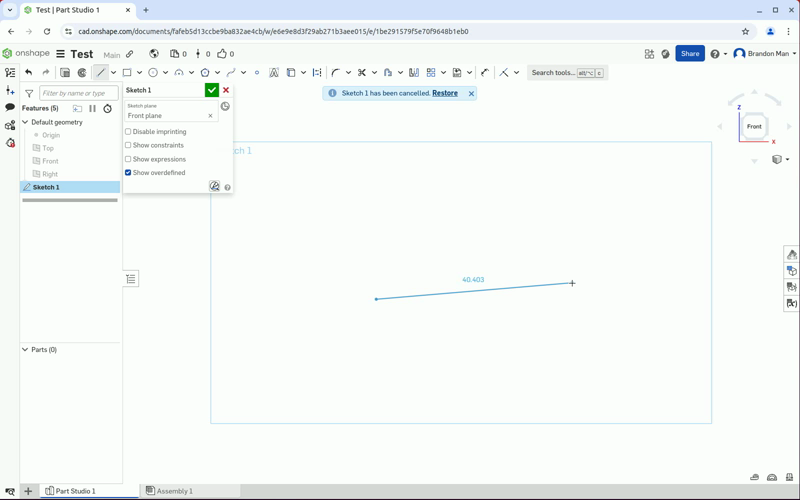
key_down(shift)
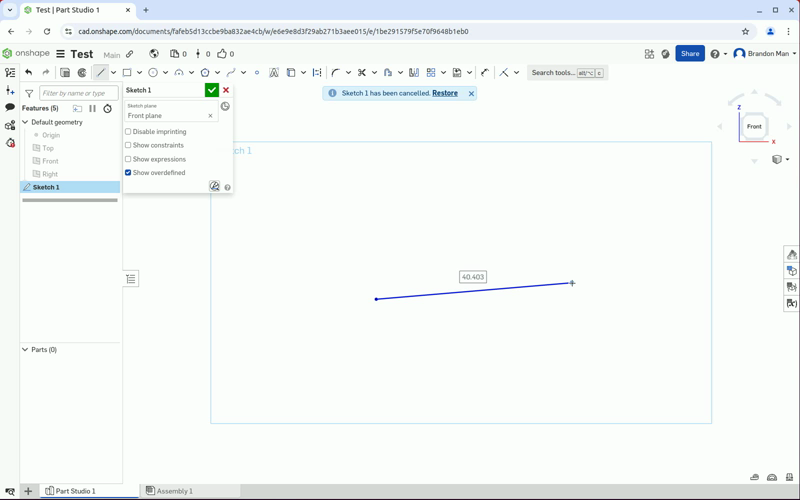
mouse_move(572, 220)
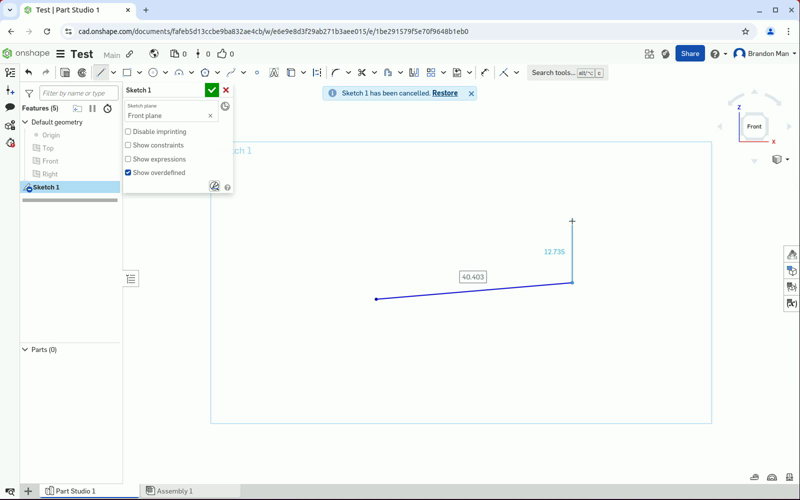
click(572, 220)
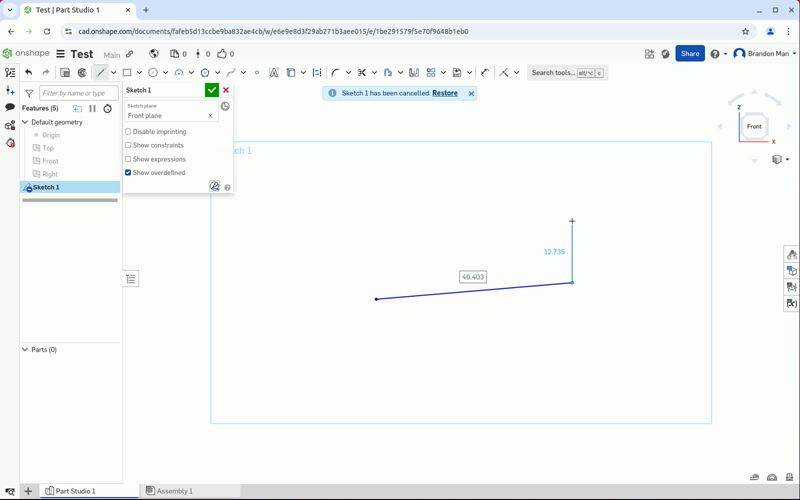
key_up(shift)
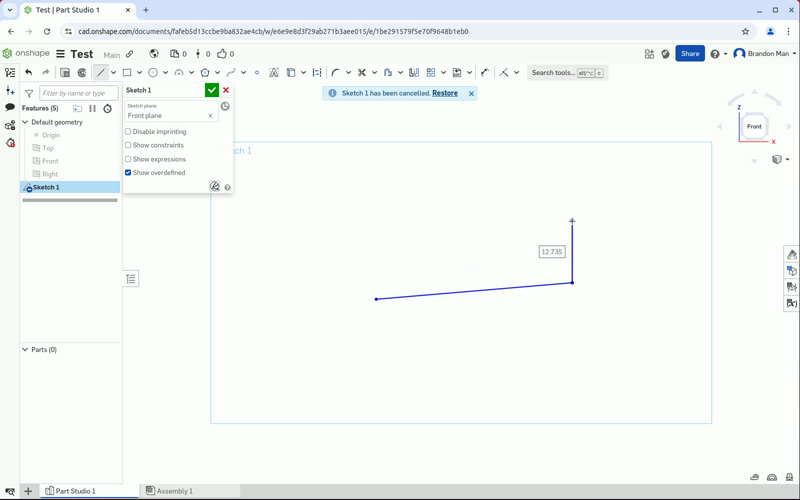
key_down(shift)
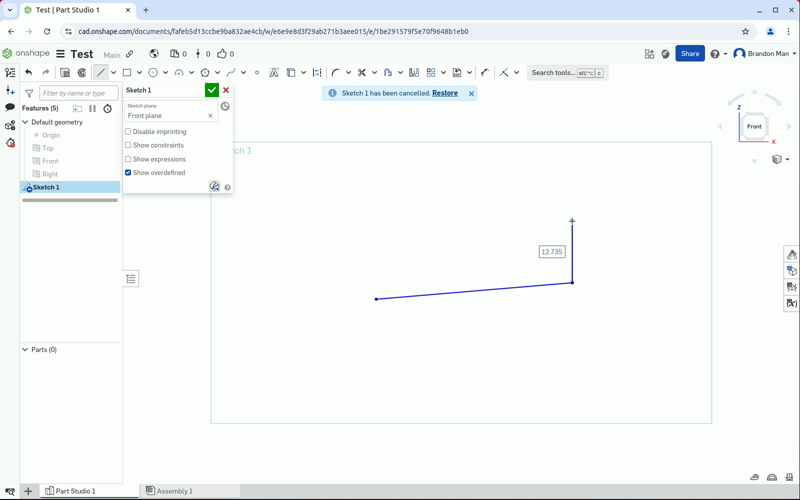
mouse_move(376, 206)
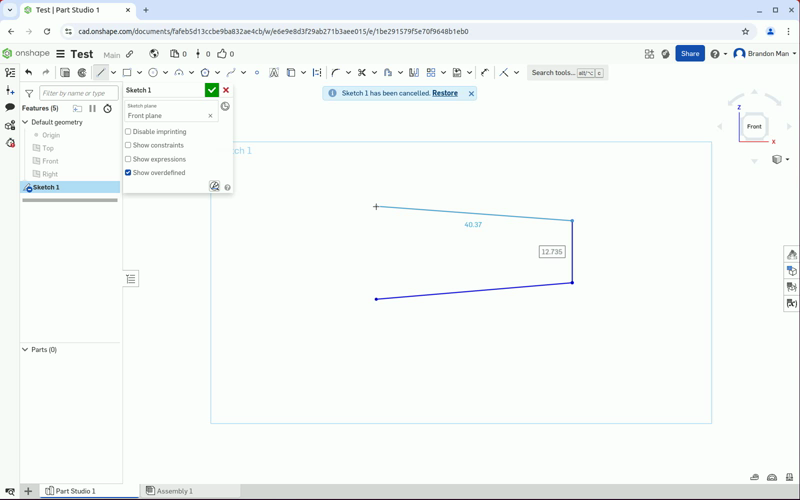
click(376, 206)
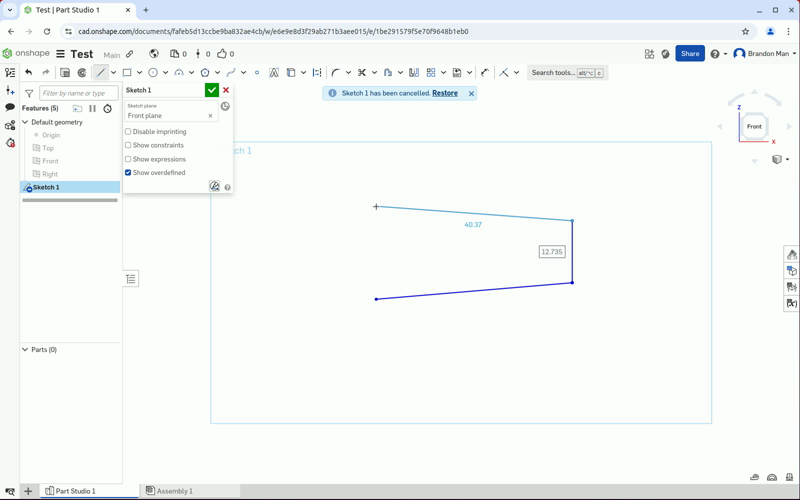
key_up(shift)
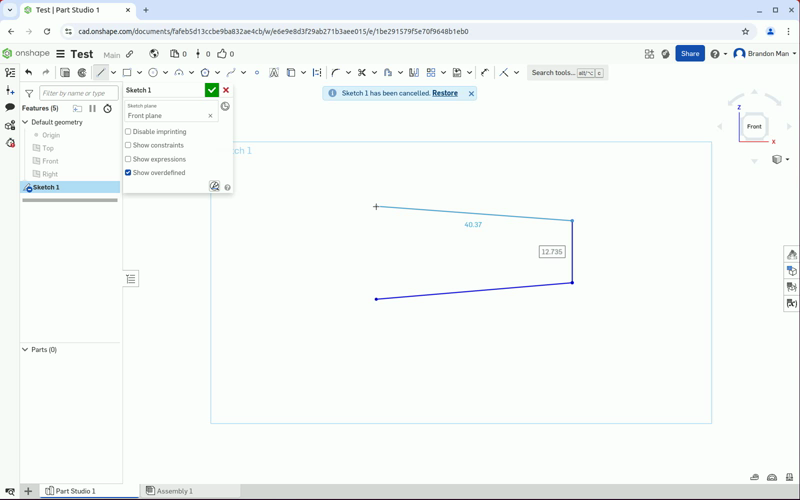
key_down(shift)
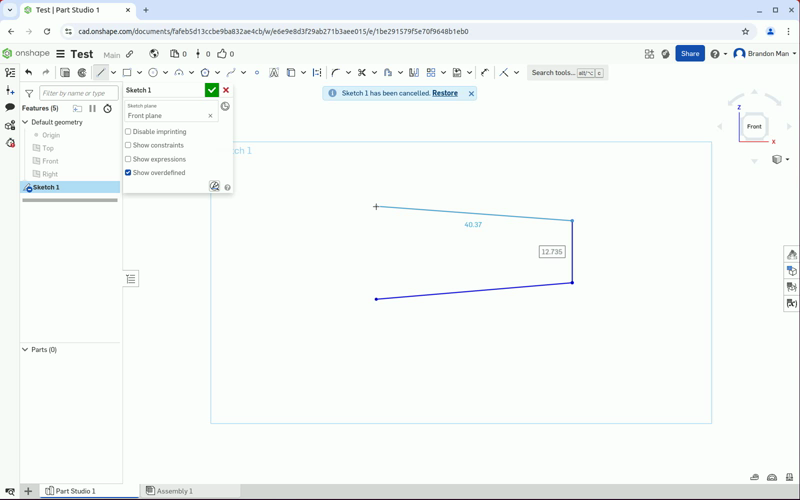
mouse_move(376, 299)
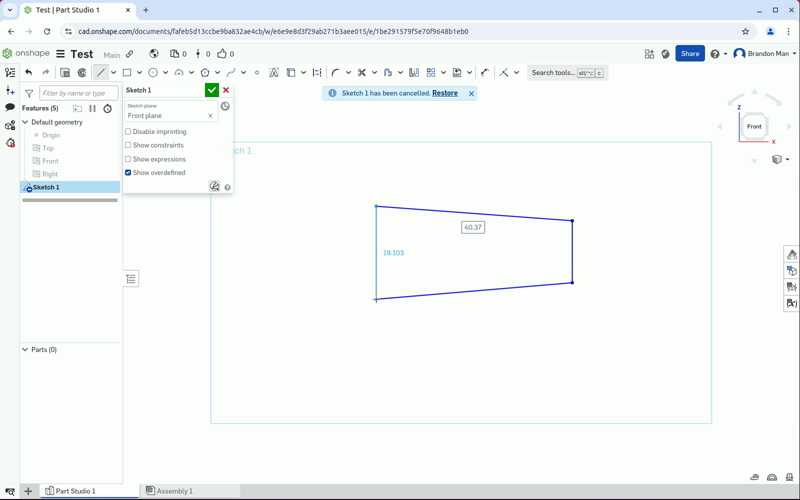
key_up(shift)
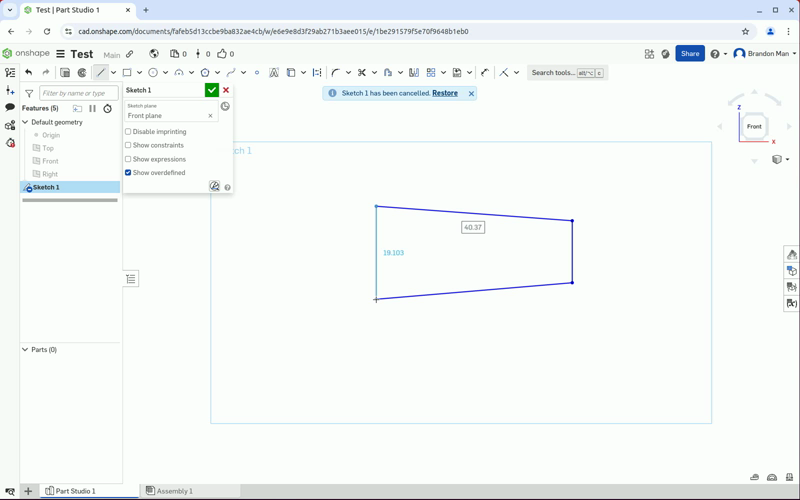
click(376, 299)
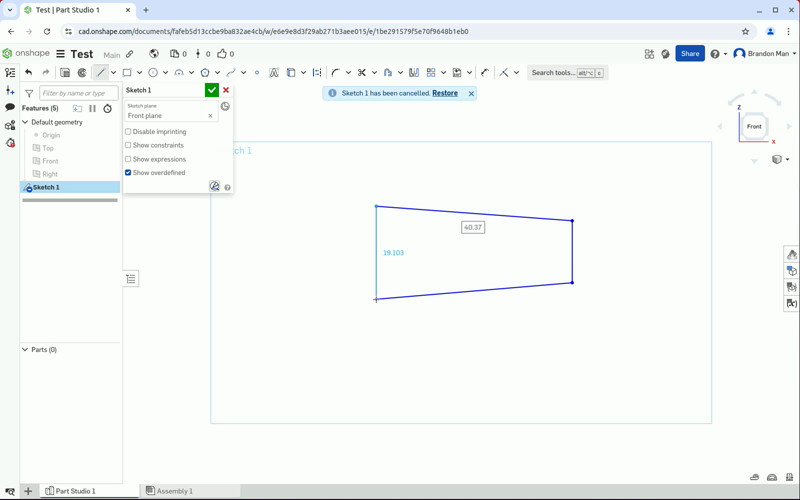
key(esc)
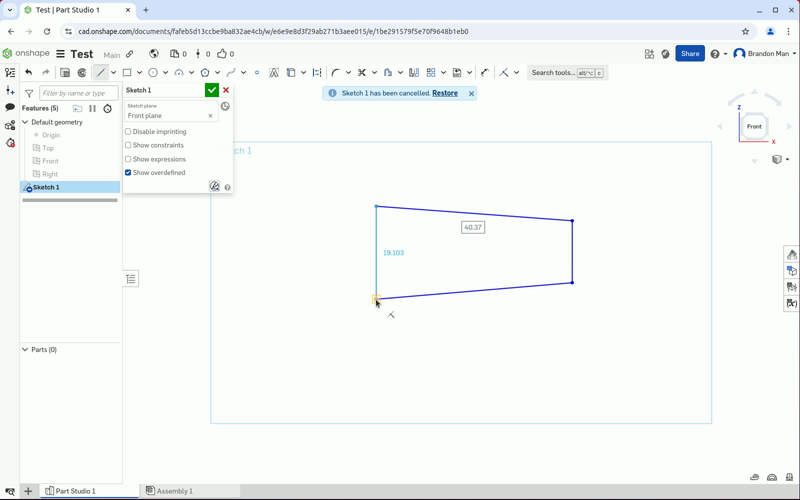
mouse_move(455, 277)
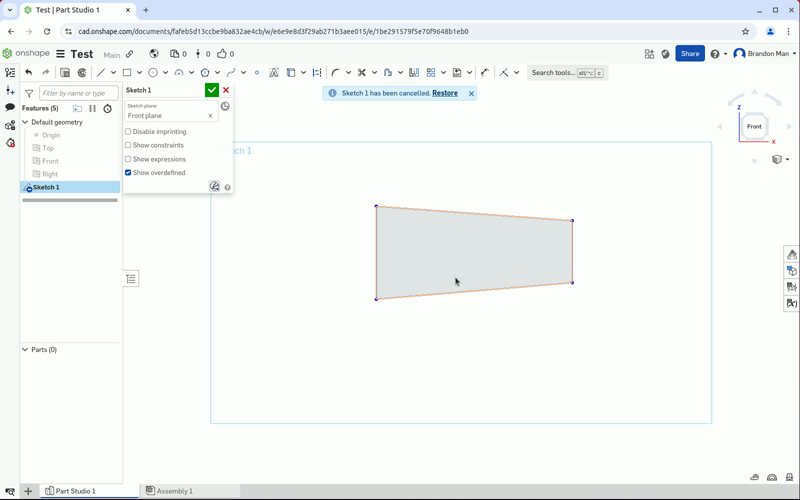
click(455, 277)
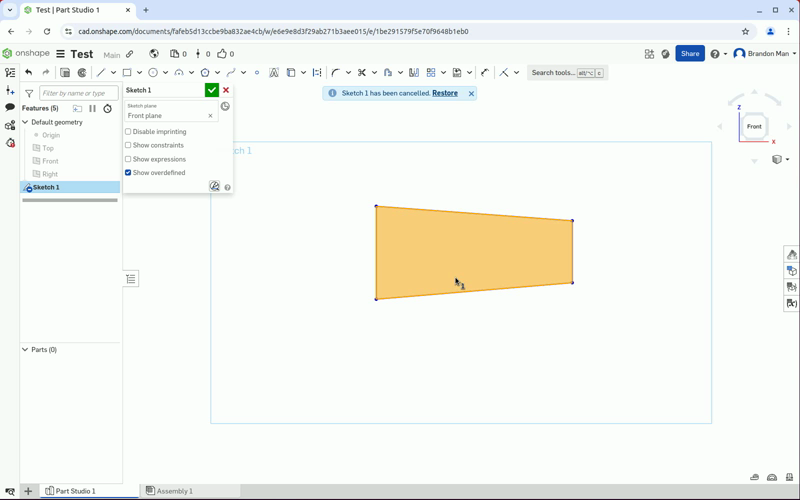
mouse_move(73, 352)
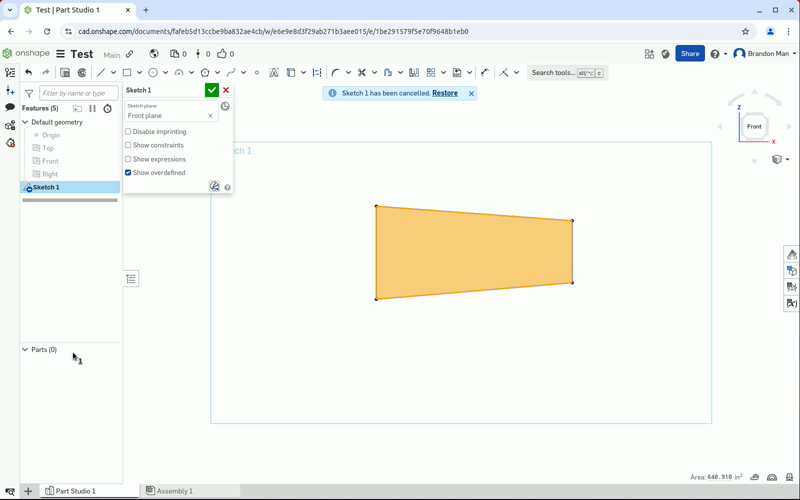
key(shift+y)
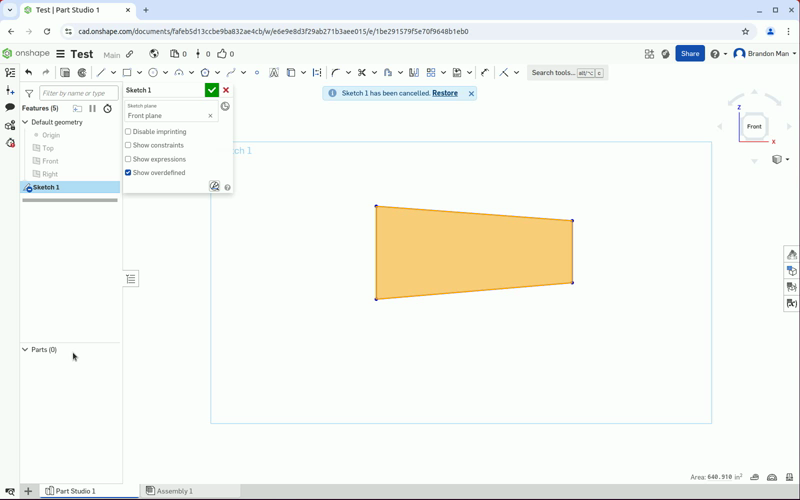
key(shift+e)
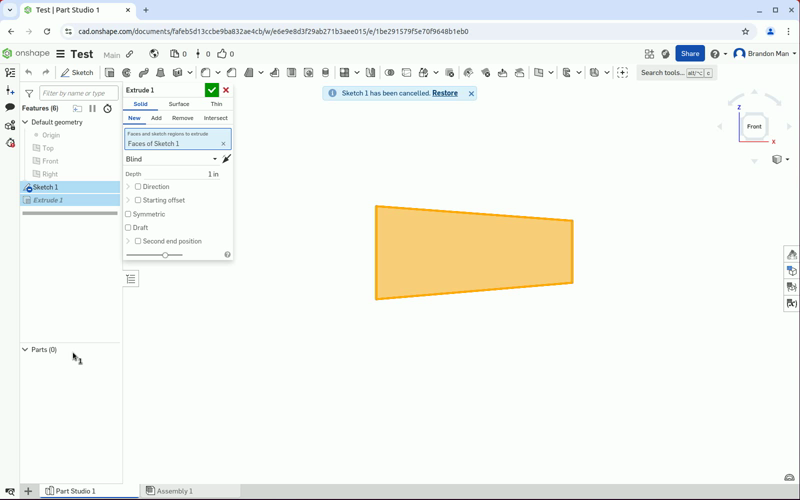
mouse_move(143, 106)
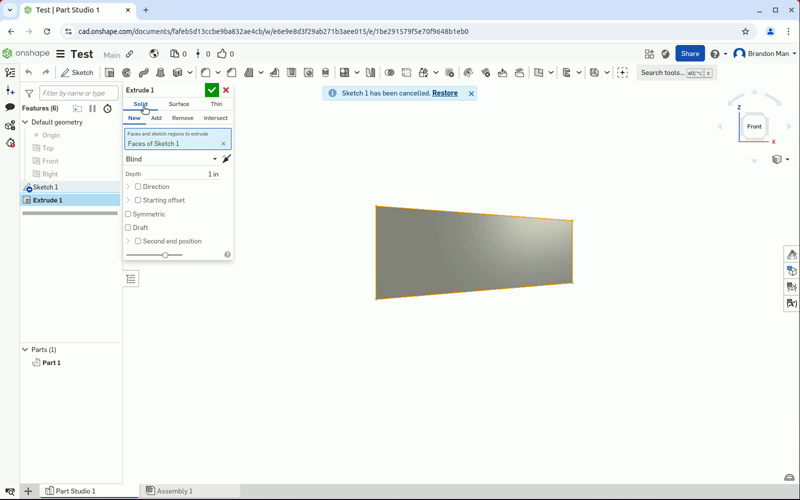
click(143, 106)
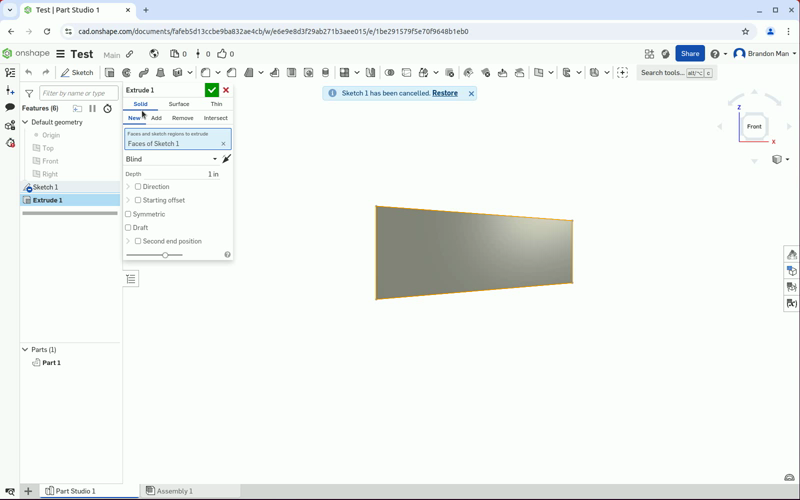
mouse_move(137, 120)
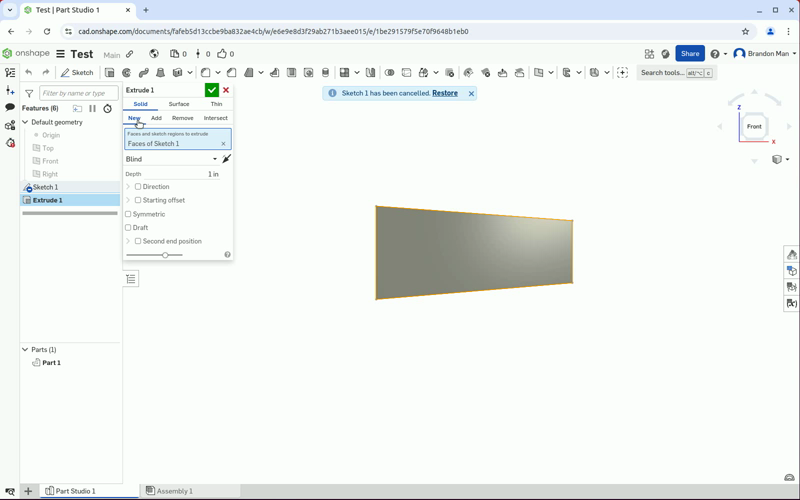
click(137, 120)
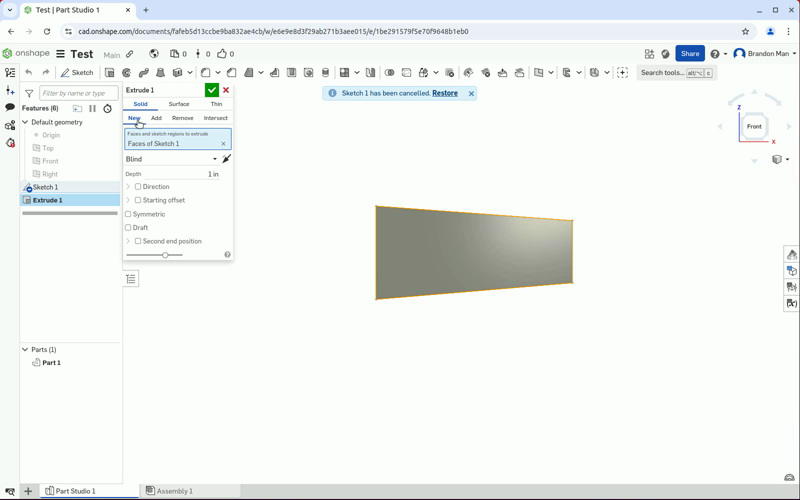
key(tab, 4)
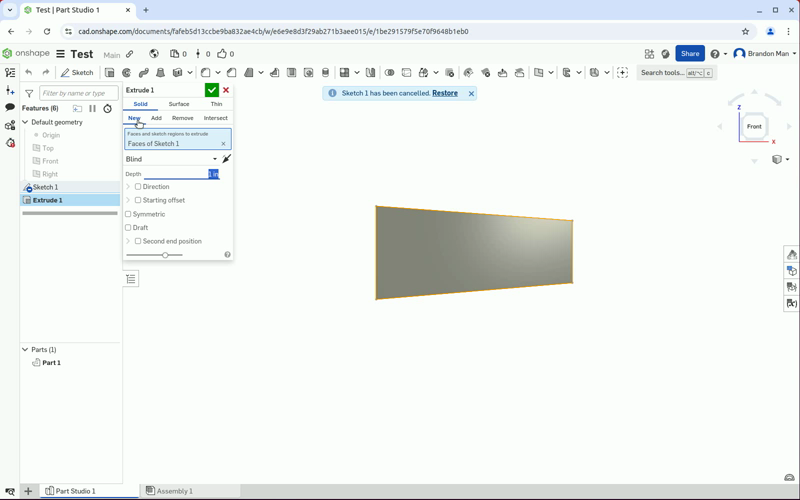
text(6.74)
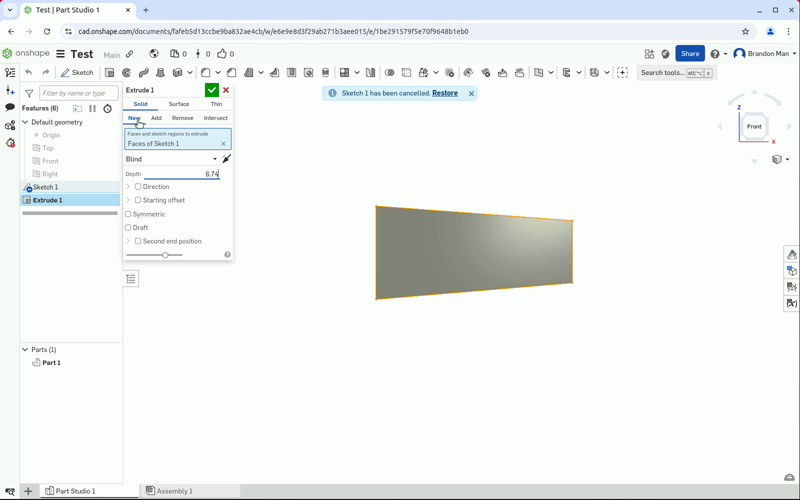
key(enter)
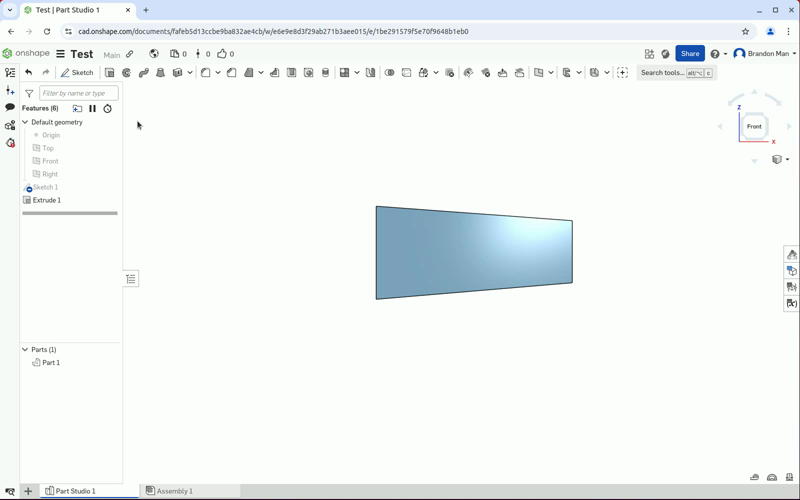
key(shift+h)
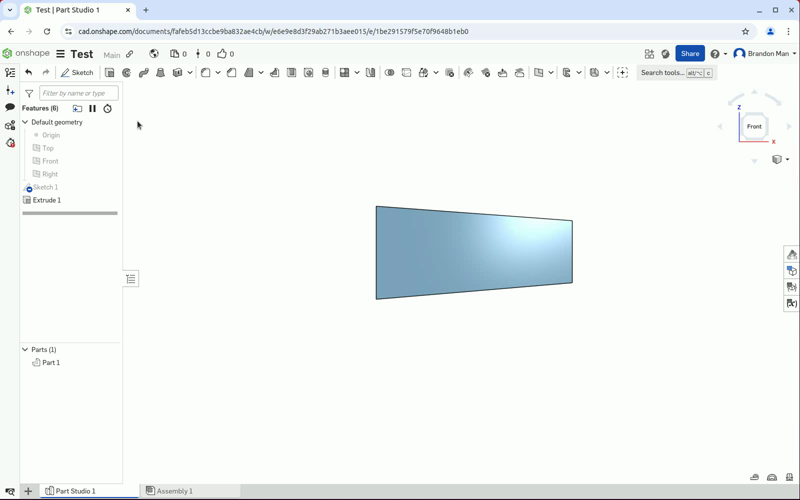
key(shift+h)
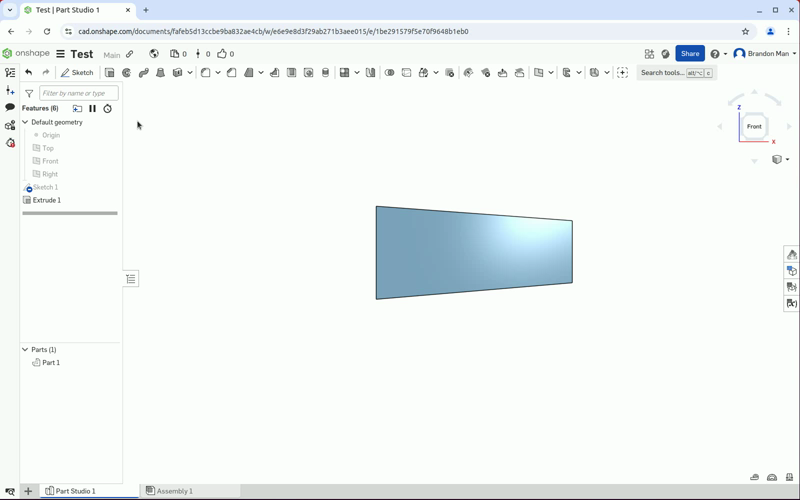
mouse_move(73, 189)
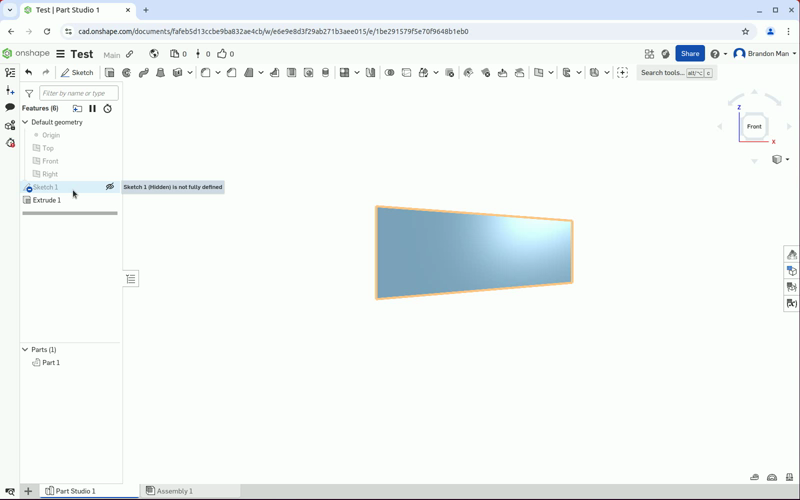
click(73, 189)
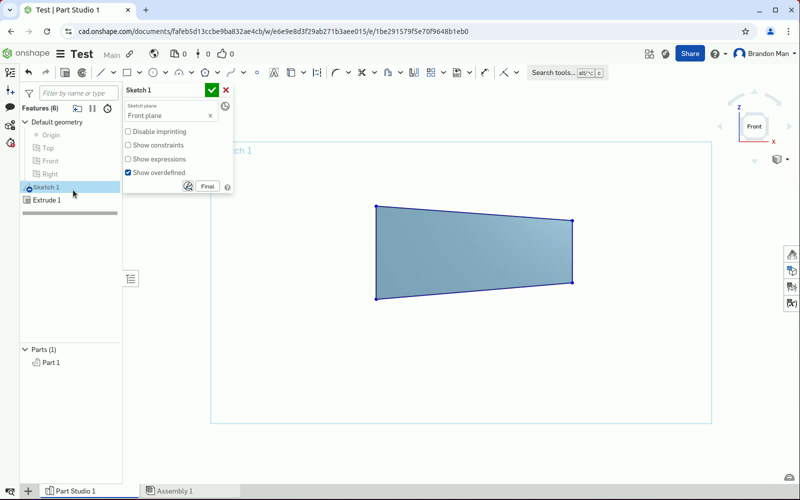
mouse_move(229, 92)
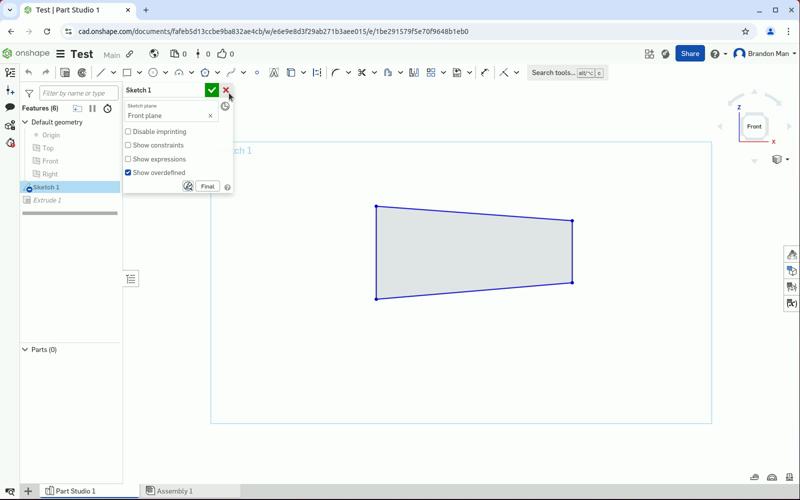
click(229, 92)
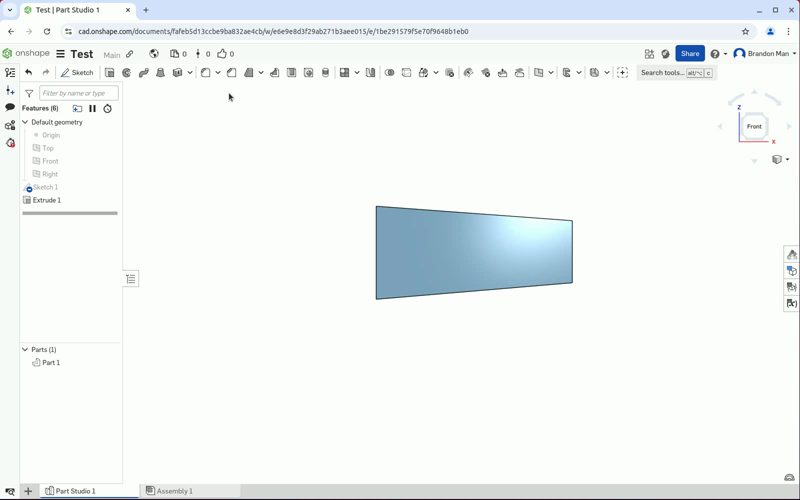
mouse_move(541, 75)
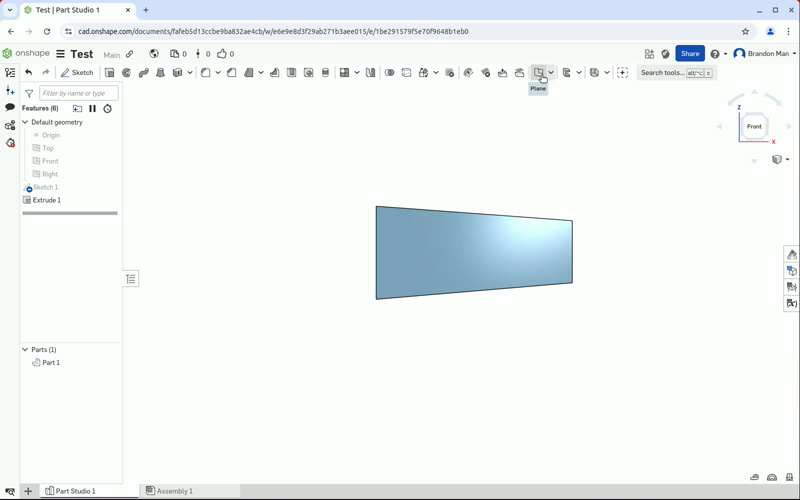
click(541, 75)
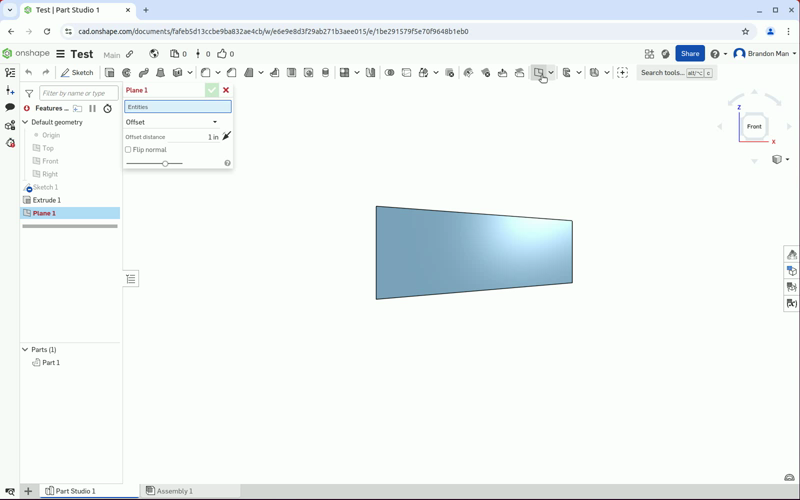
mouse_move(73, 163)
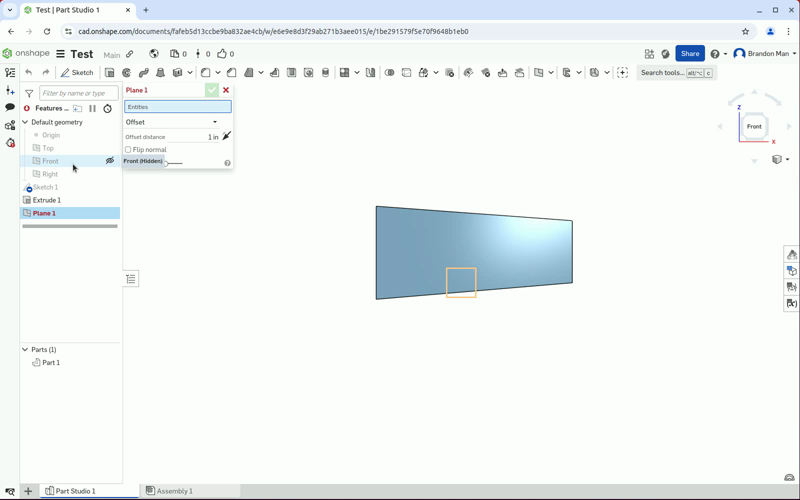
click(73, 163)
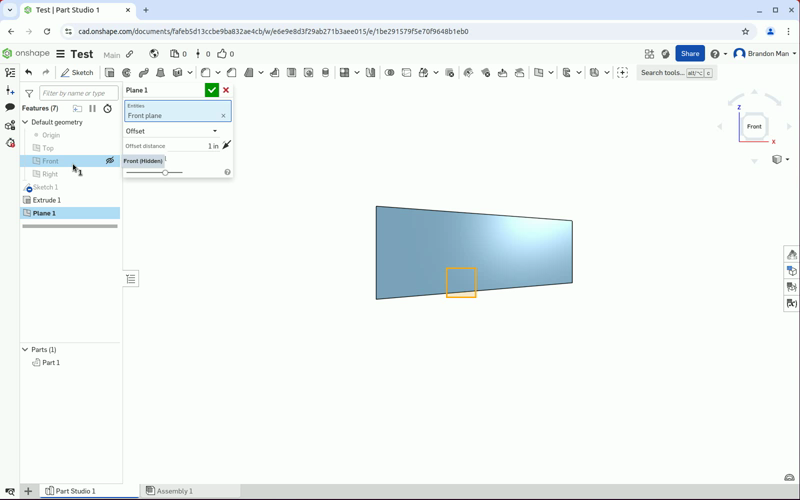
key(tab, 2)
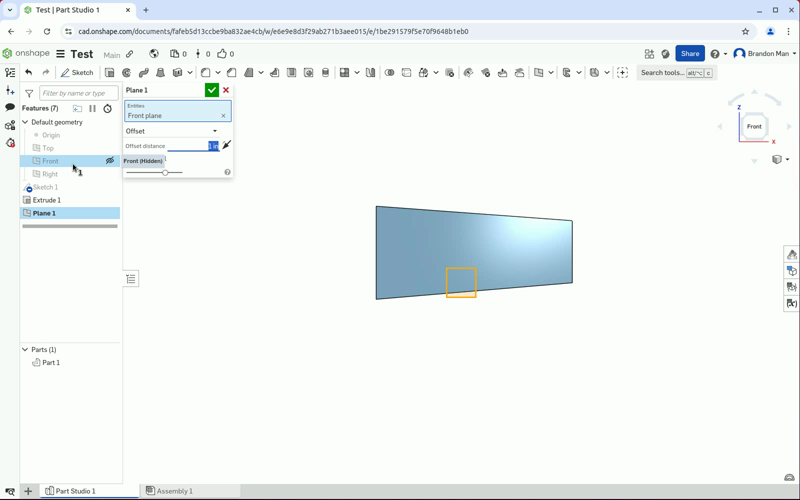
text(6.748)
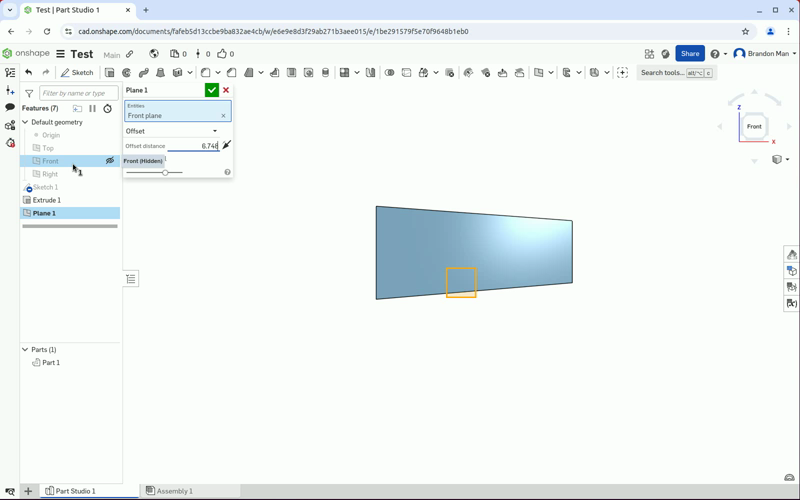
key(enter, 2)
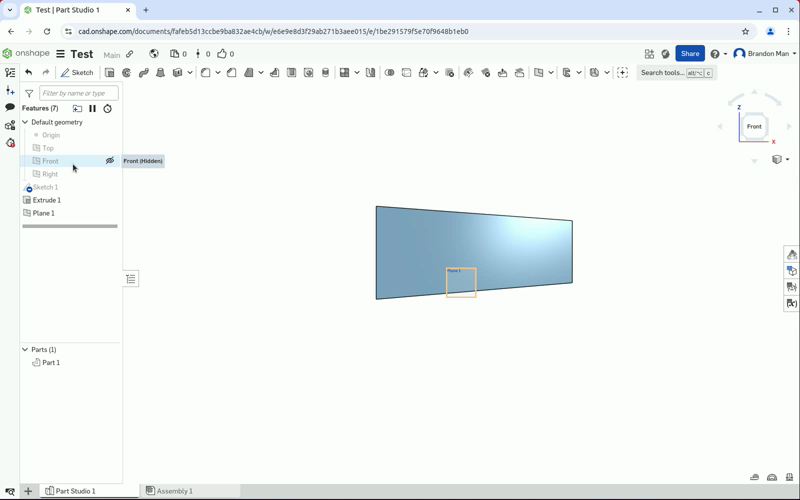
key(shift+s)
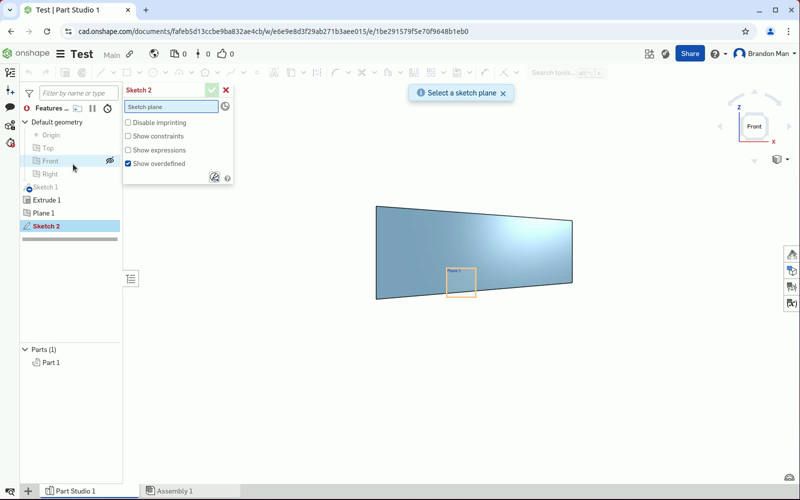
mouse_move(73, 215)
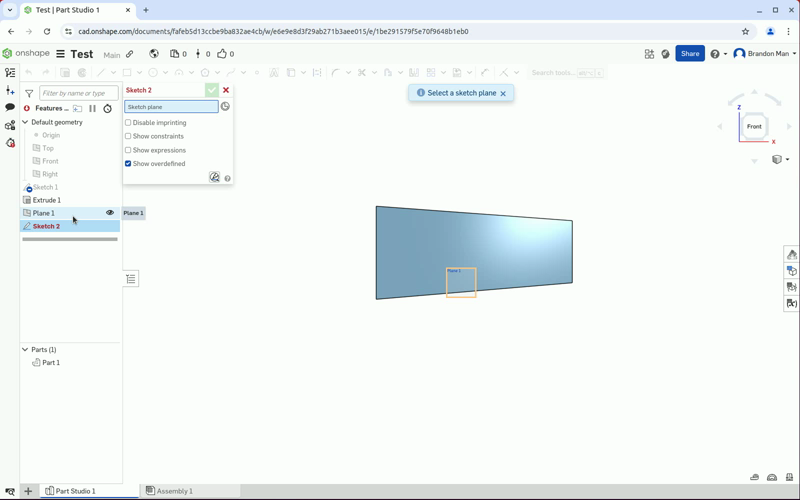
click(73, 215)
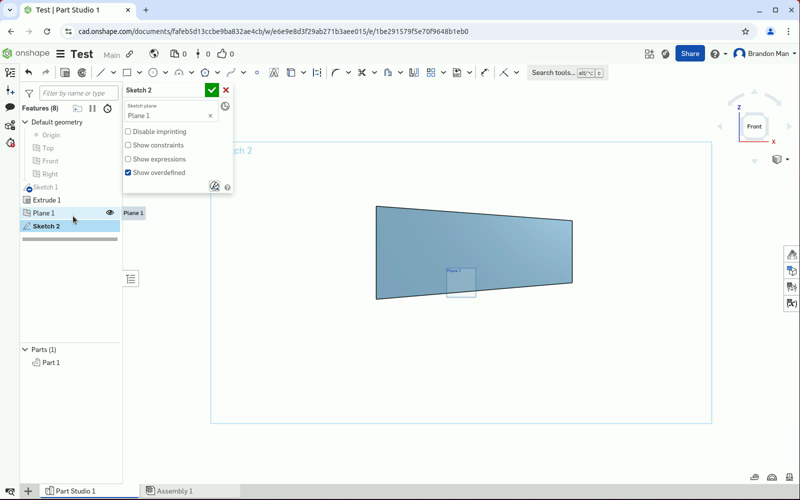
mouse_move(73, 352)
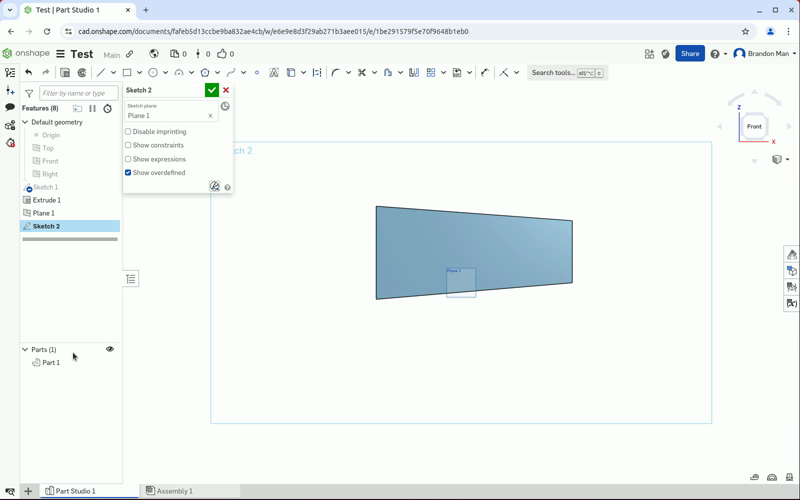
key(y)
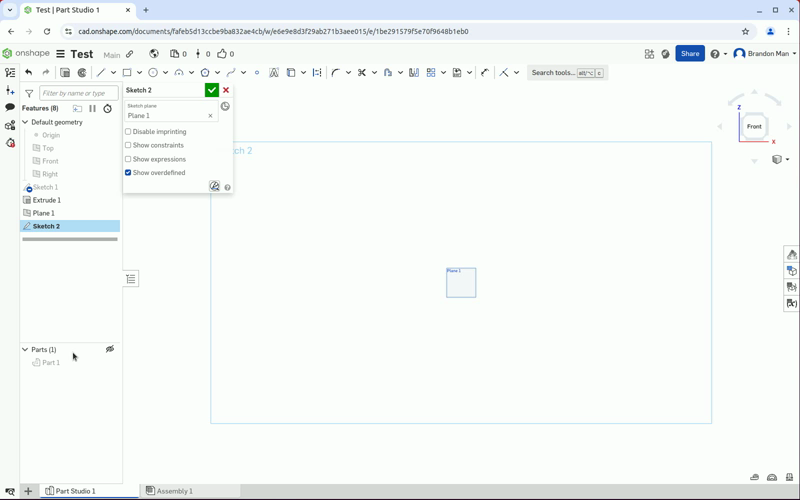
key(a)
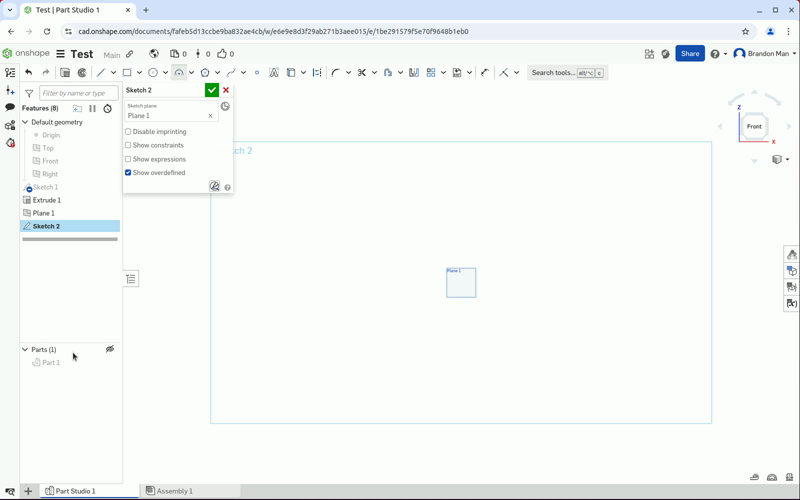
key_down(shift)
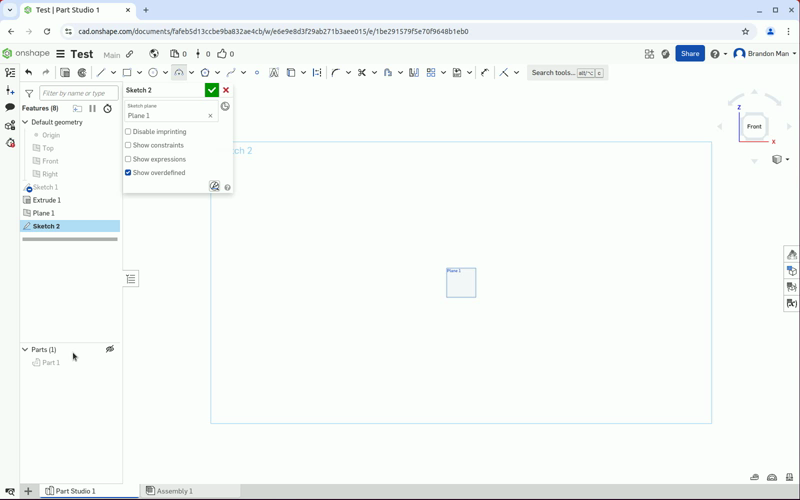
mouse_move(376, 293)
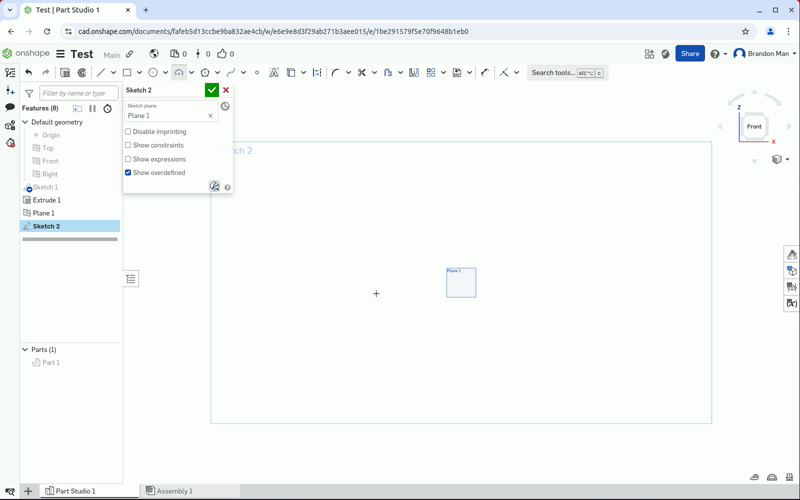
click(376, 293)
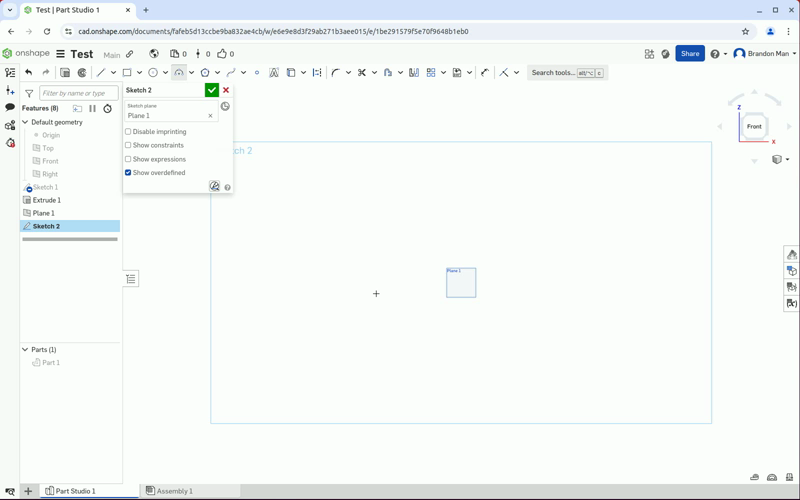
key_up(shift)
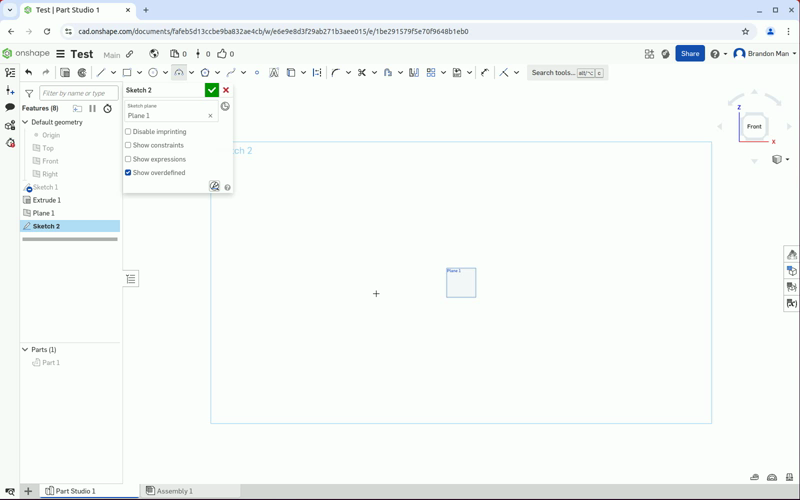
key_down(shift)
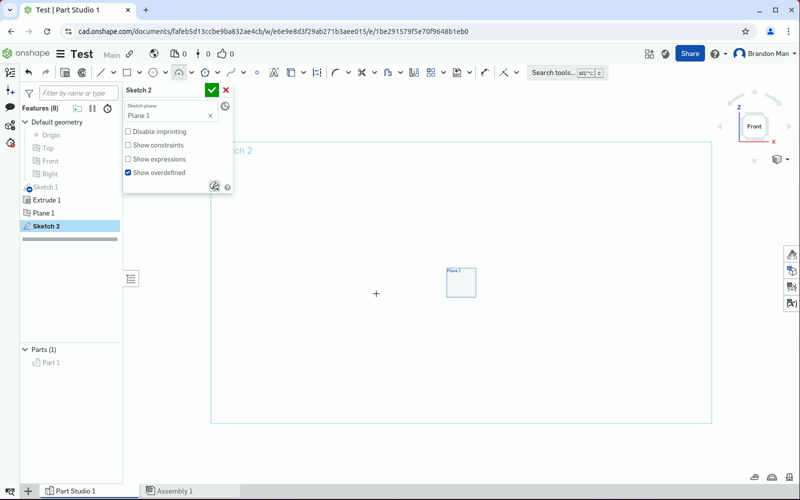
mouse_move(376, 211)
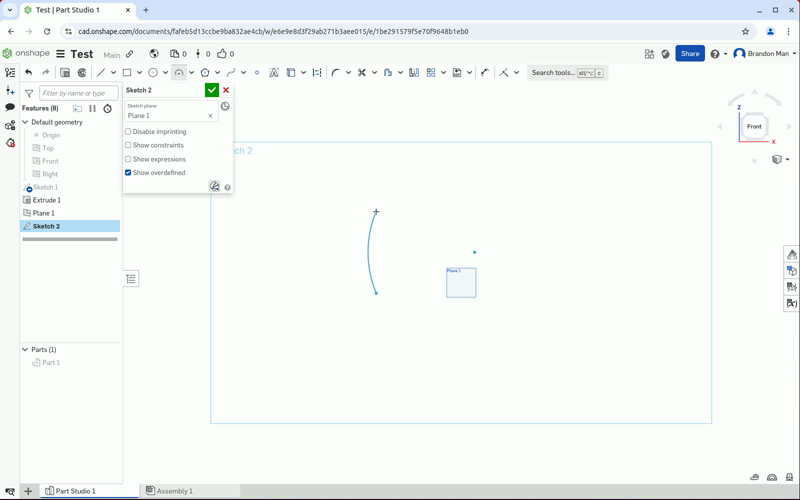
click(376, 211)
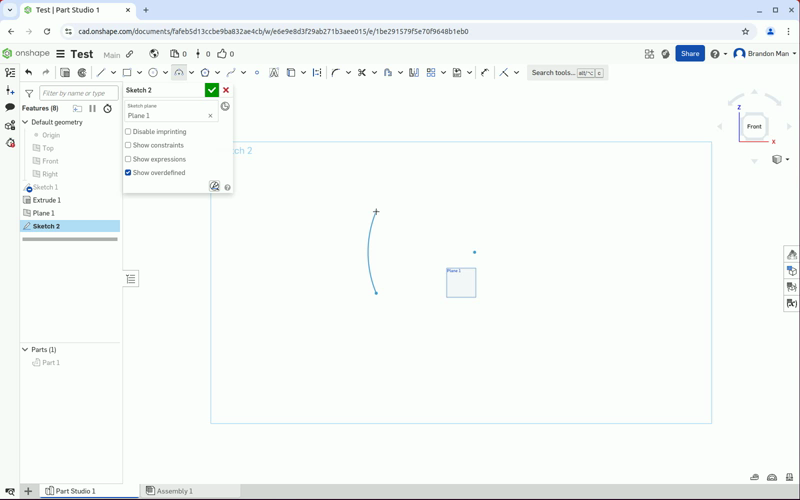
mouse_move(417, 252)
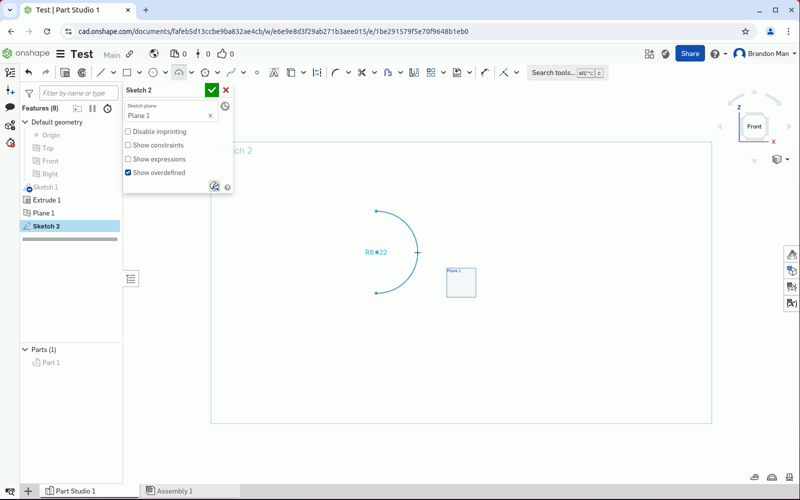
click(417, 252)
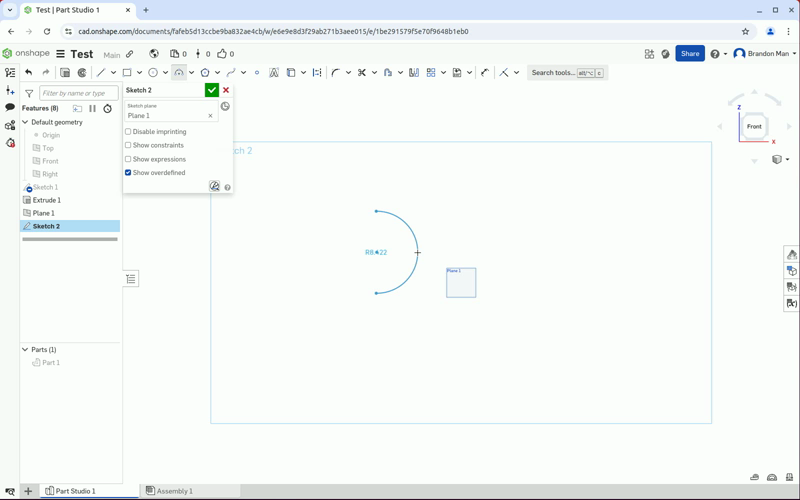
key_up(shift)
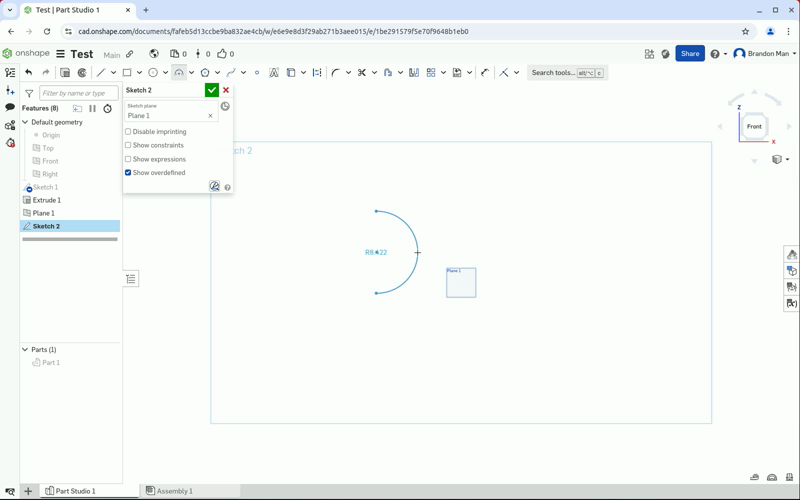
key(esc)
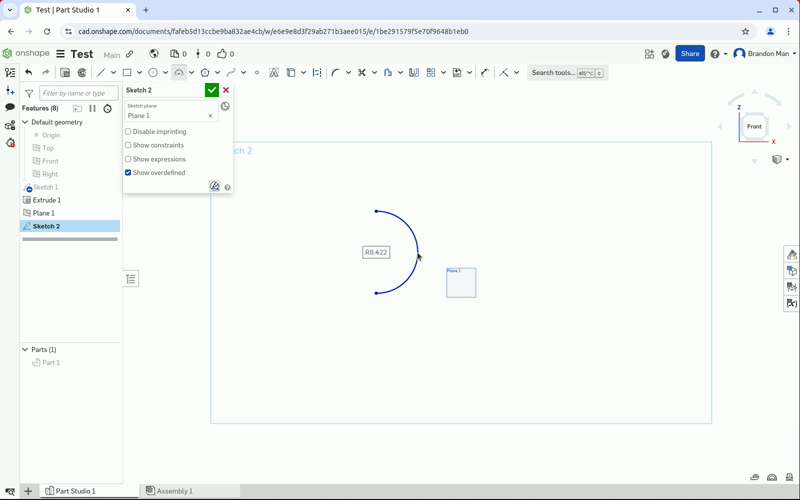
key(l)
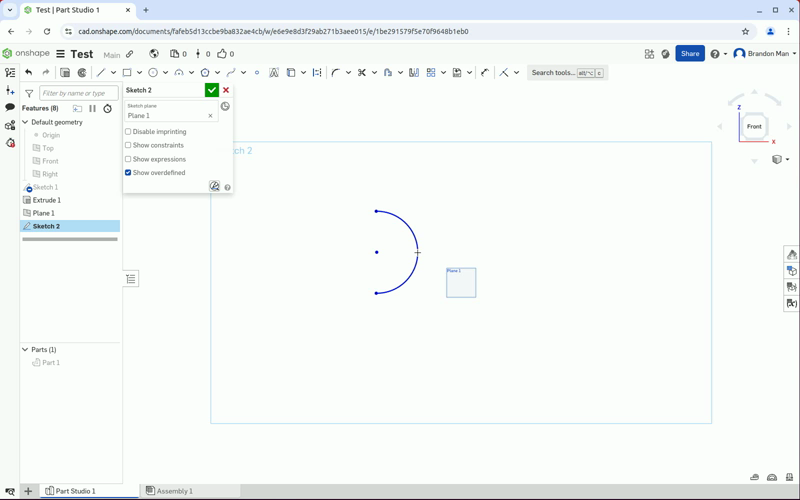
mouse_move(376, 211)
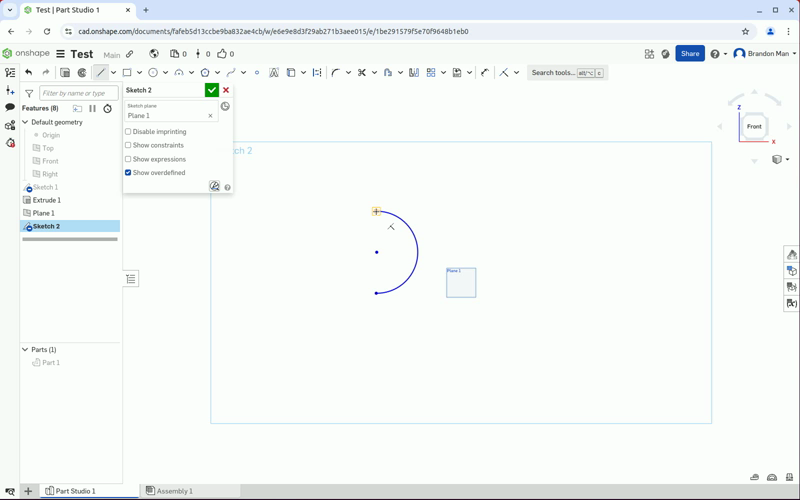
click(376, 211)
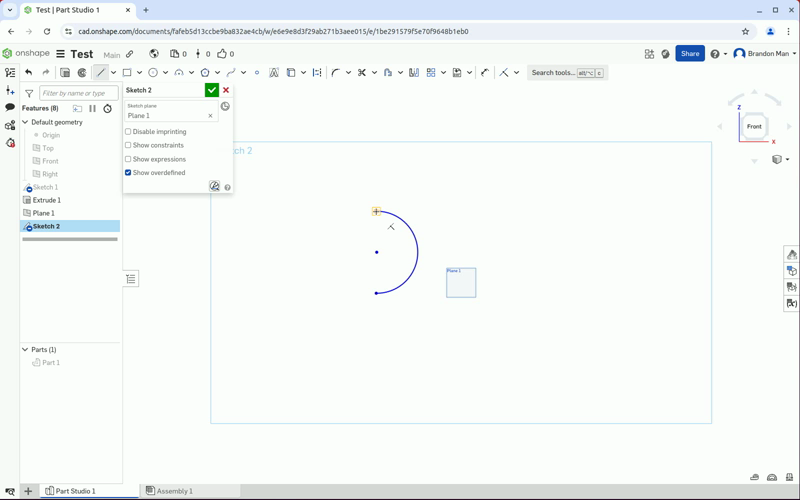
key_down(shift)
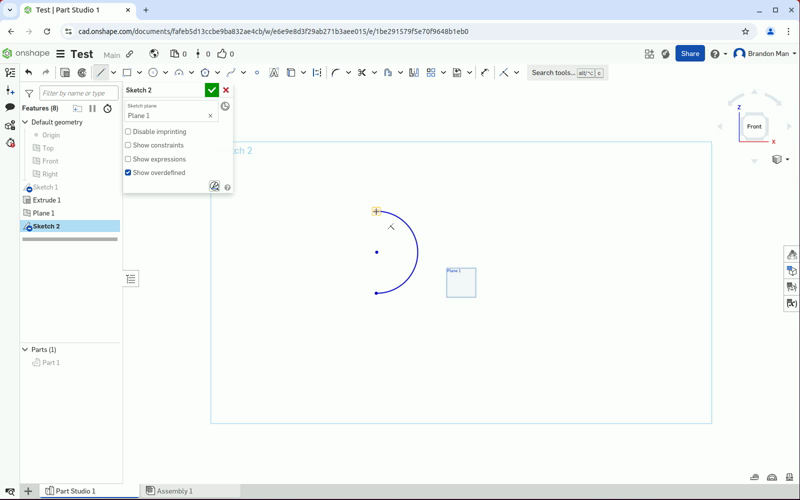
mouse_move(376, 293)
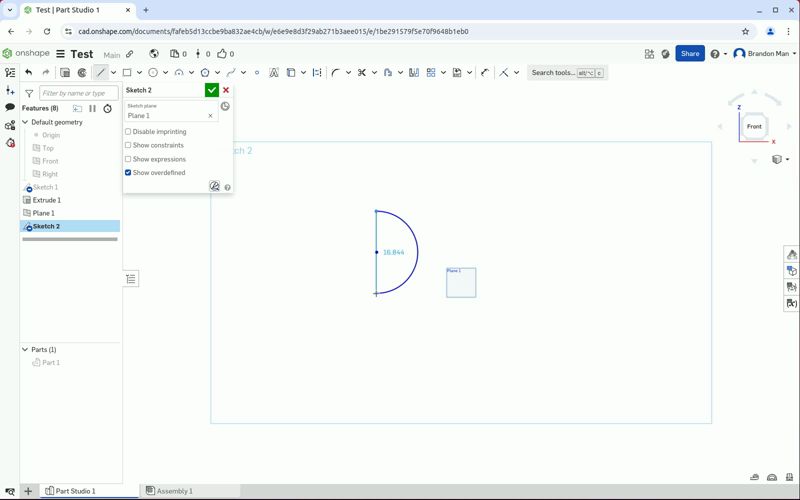
key_up(shift)
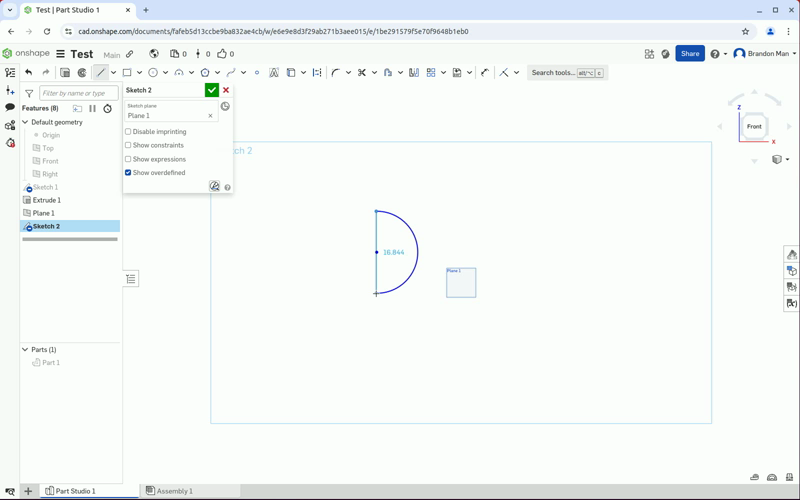
click(376, 293)
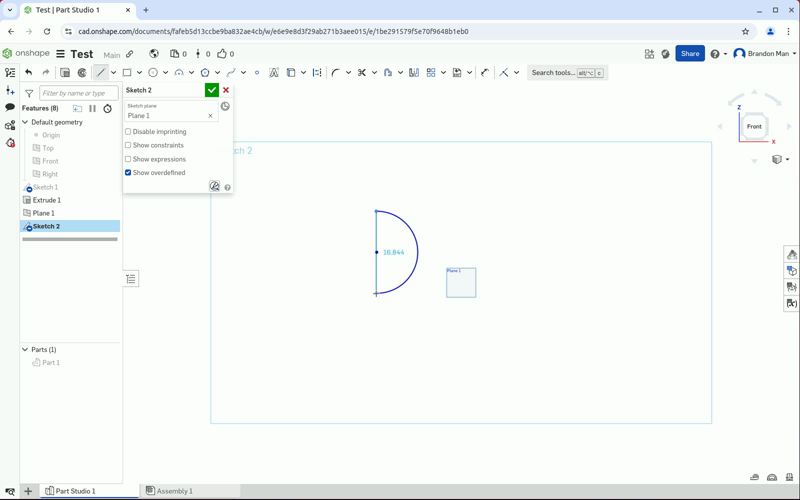
key(esc)
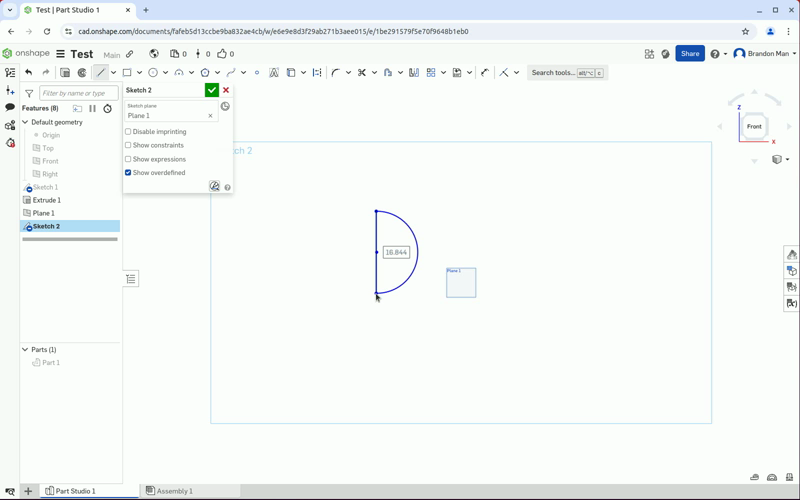
mouse_move(380, 214)
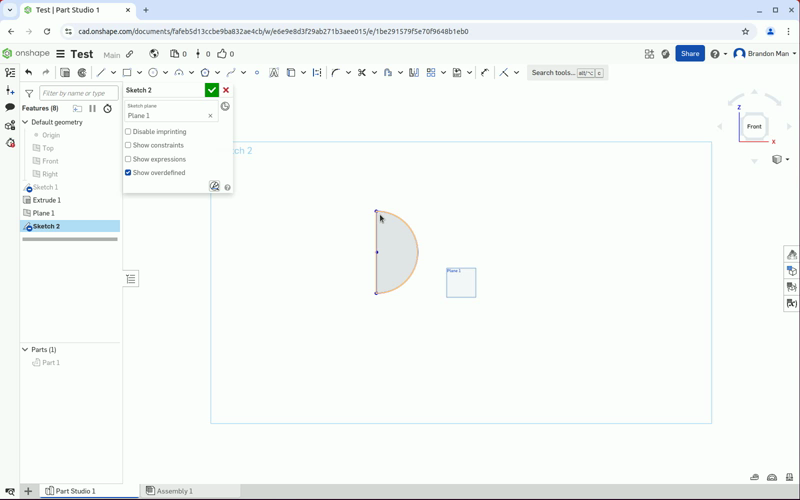
click(380, 214)
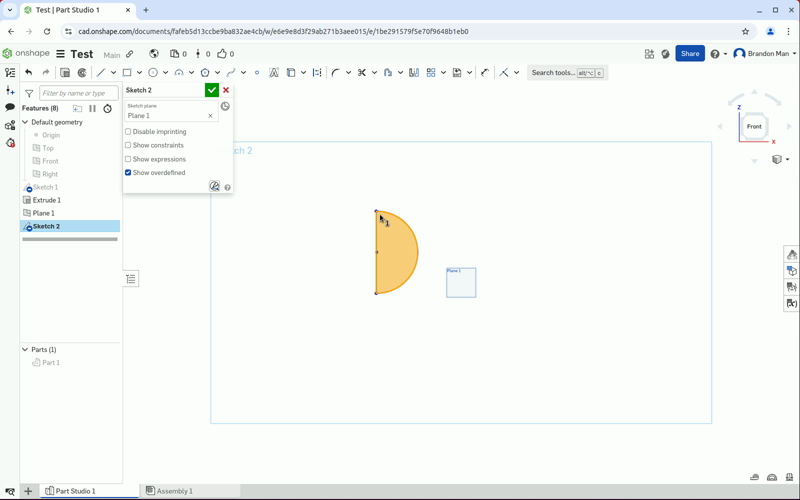
mouse_move(73, 352)
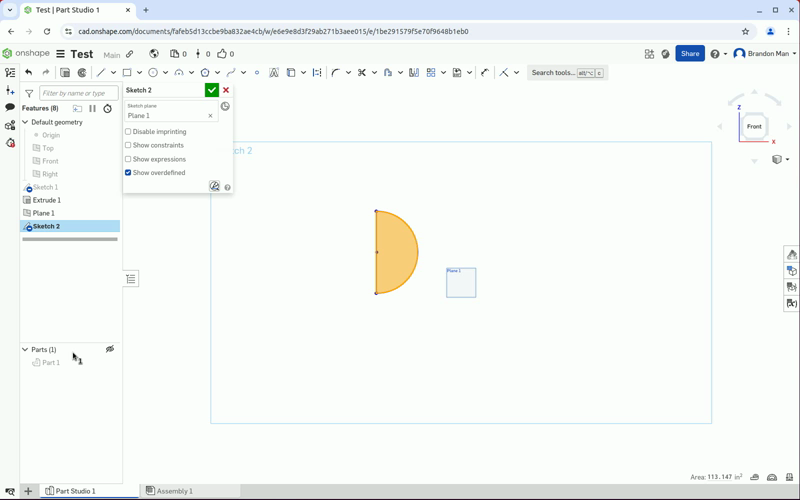
key(shift+y)
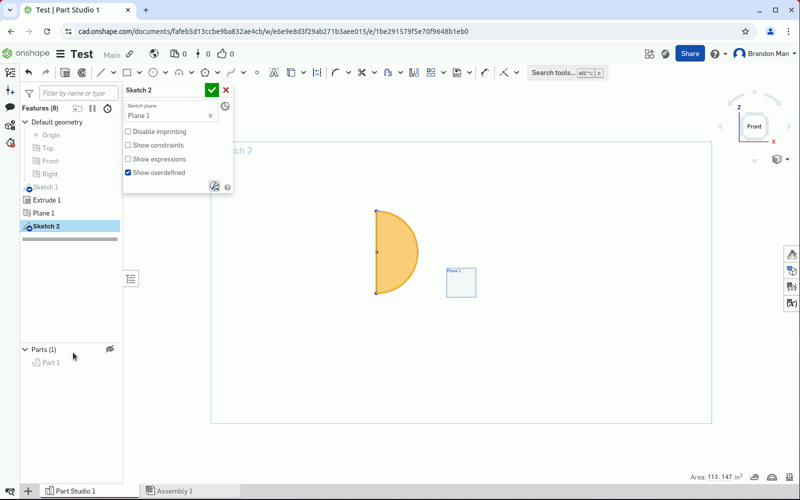
key(shift+e)
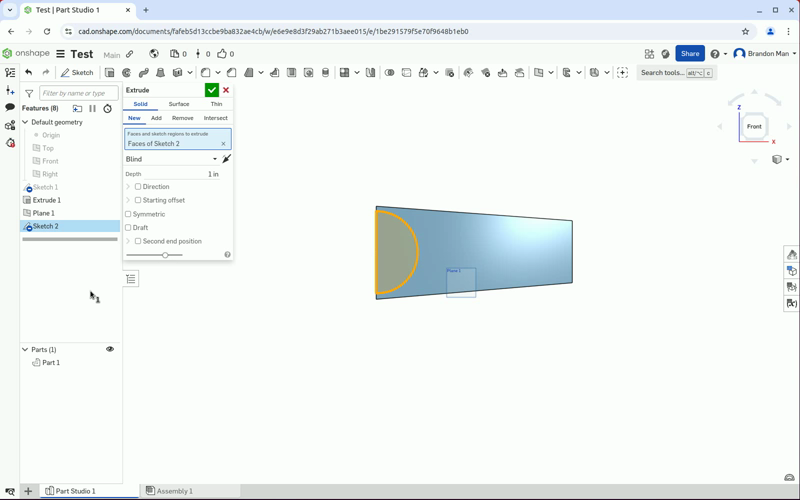
mouse_move(143, 106)
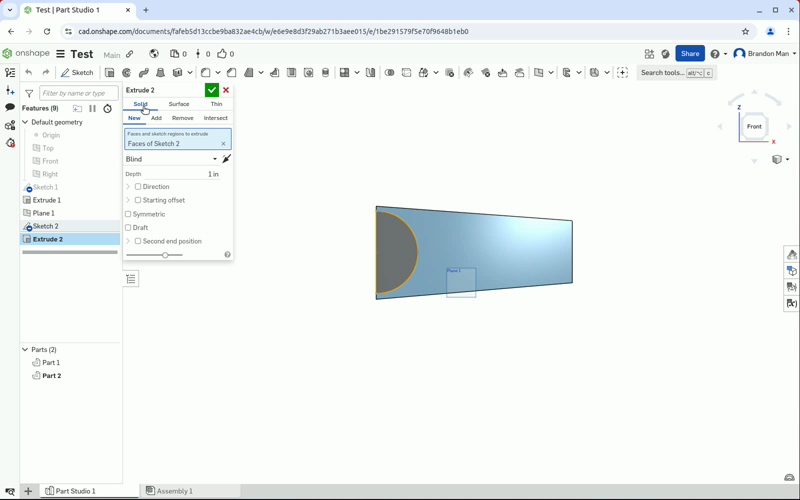
click(143, 106)
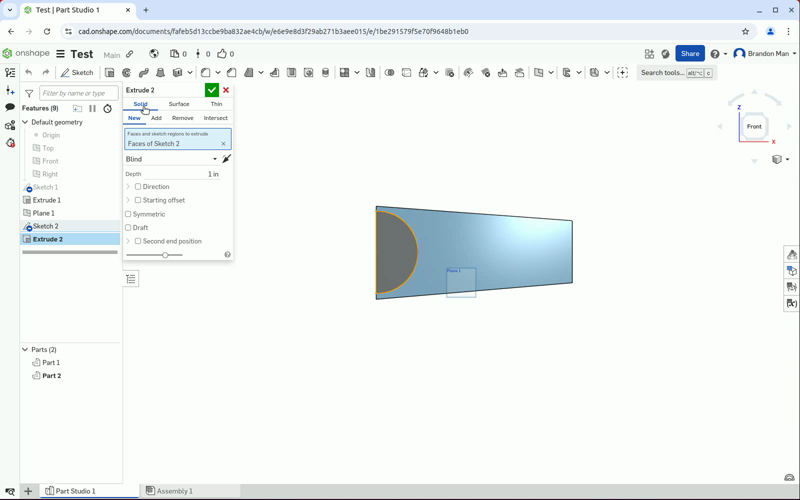
mouse_move(186, 120)
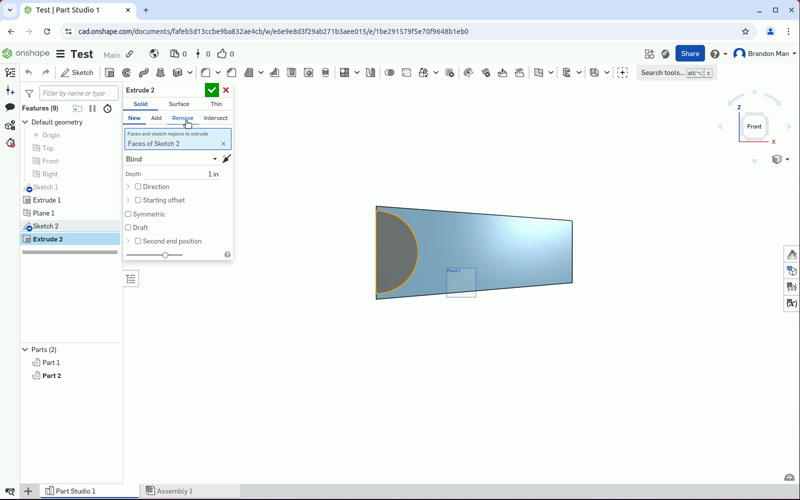
click(186, 120)
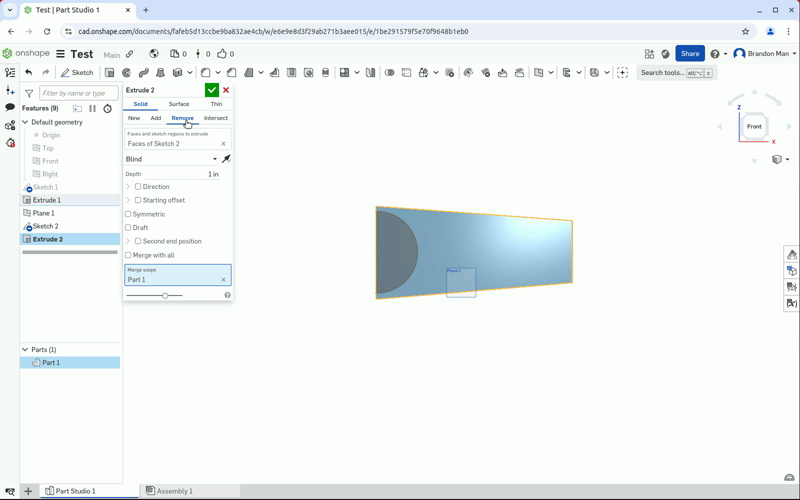
key(tab, 4)
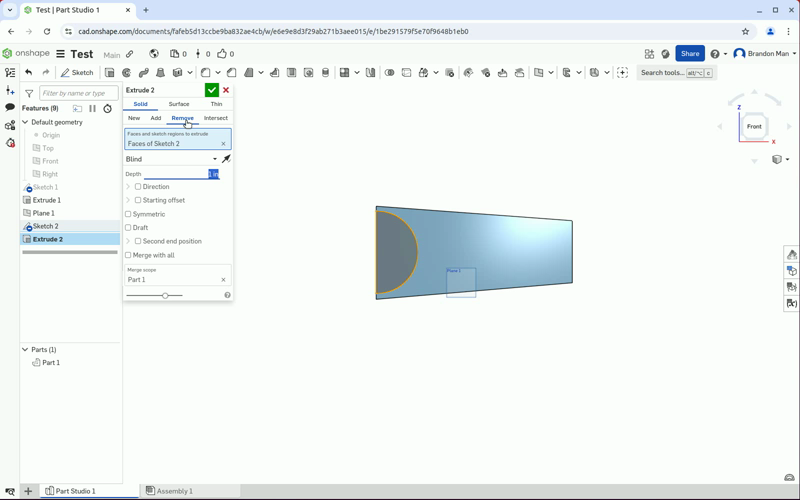
text(6.74)
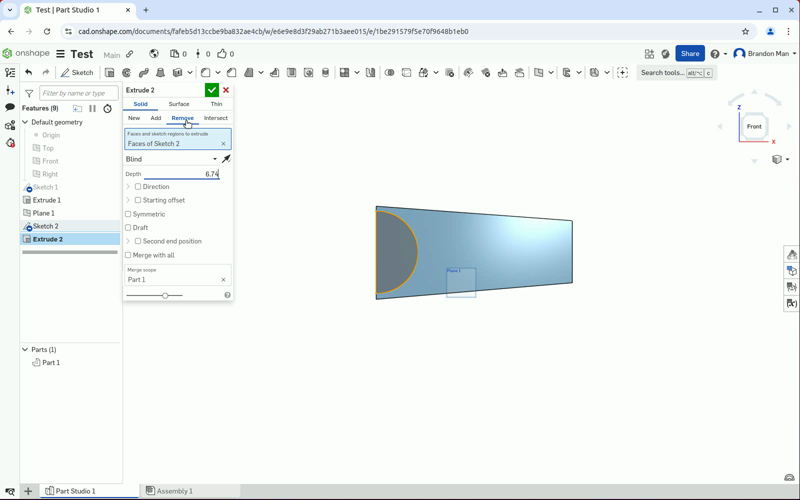
key(tab, 6)
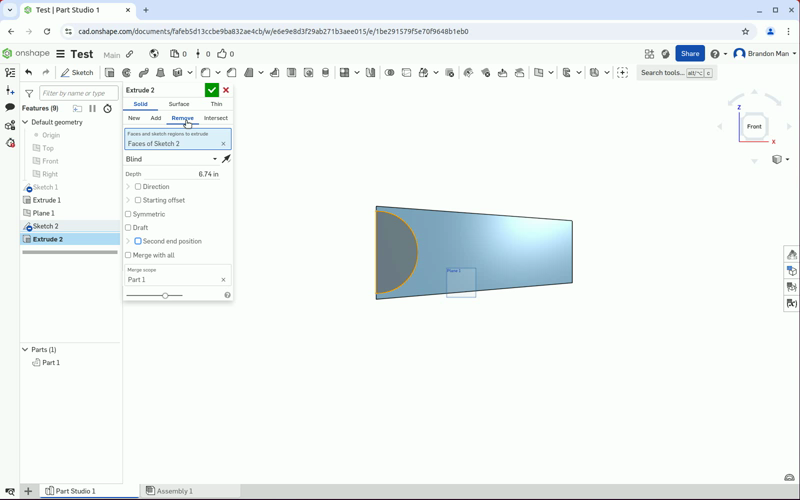
key(space)
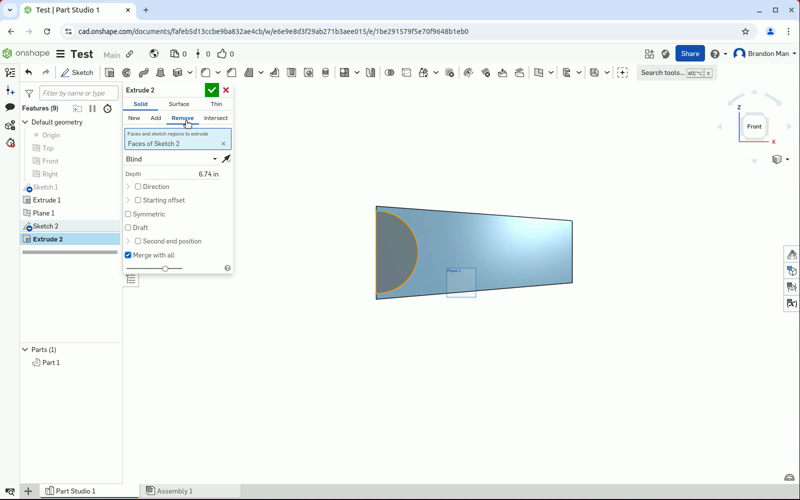
key(enter)
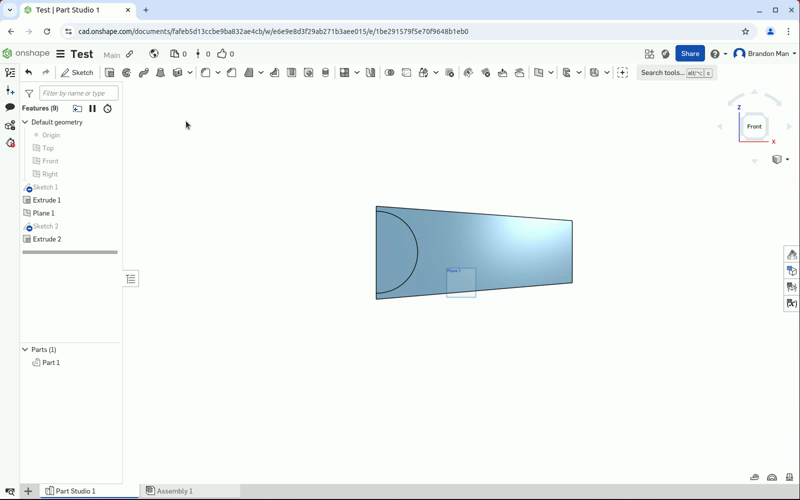
key(shift+h)
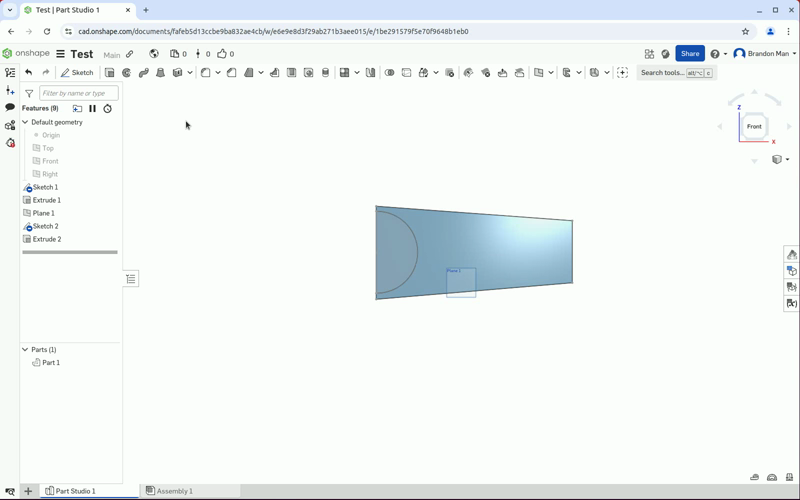
key(shift+h)
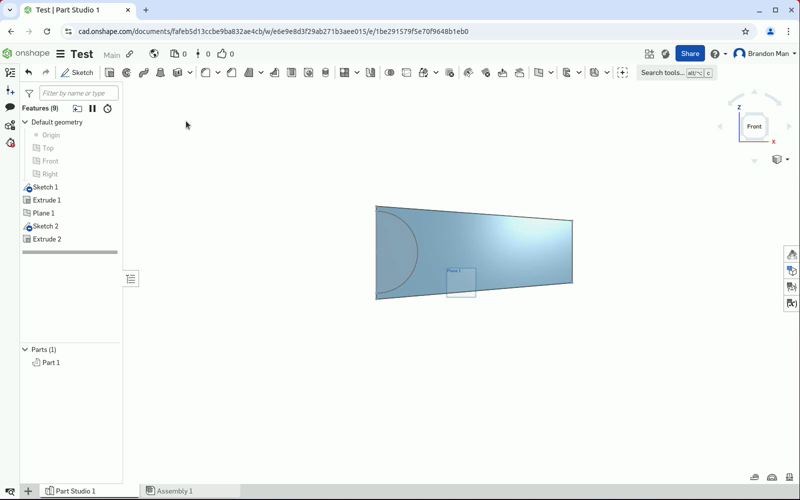
key(shift+7)
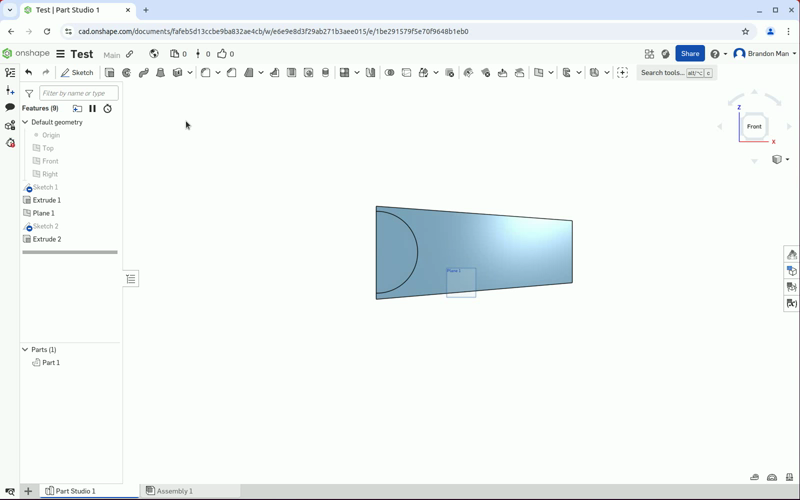
key(left, 2)
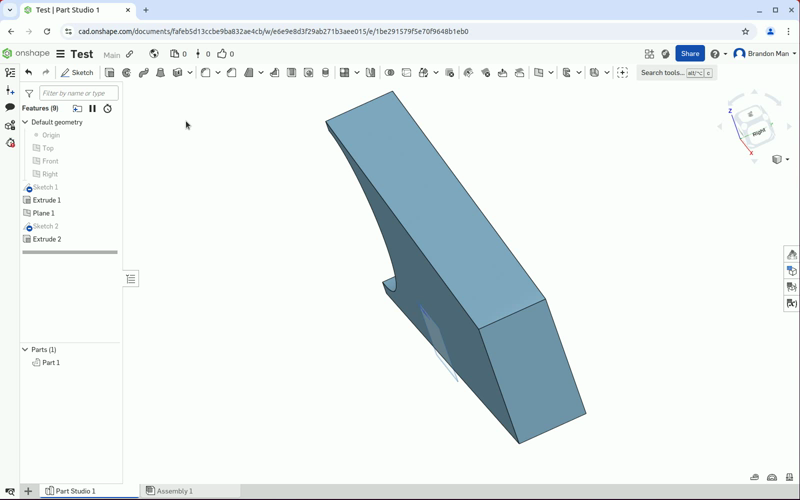
key(down, 2)
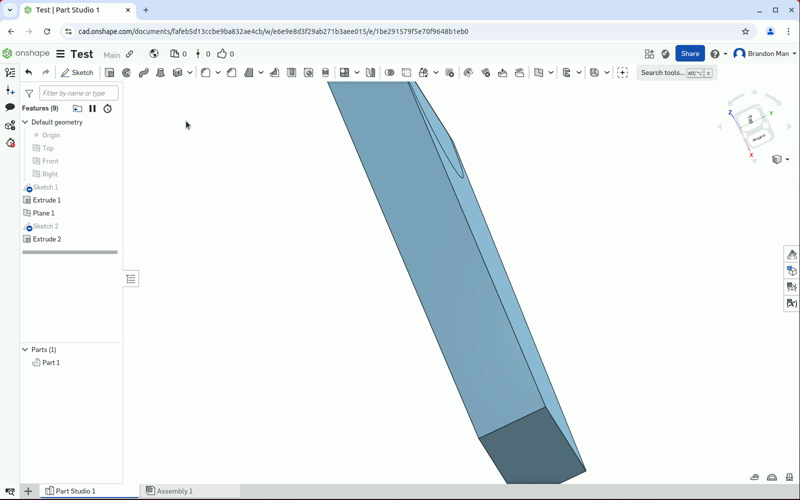
key(up, 2)
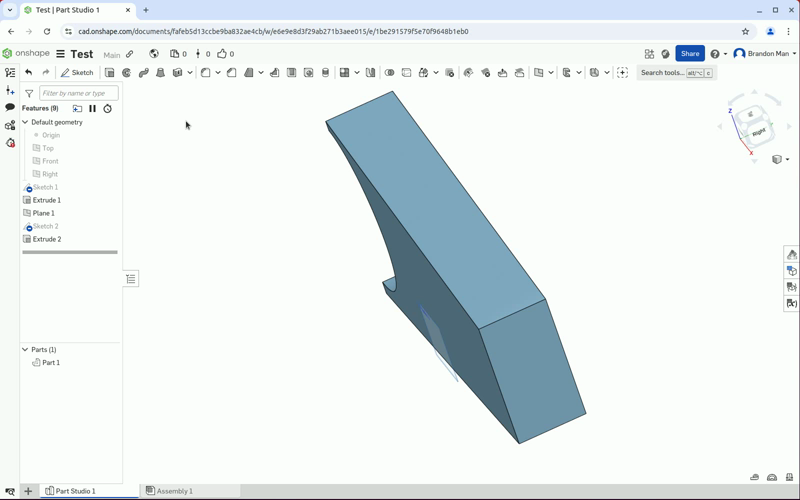
key(right, 2)
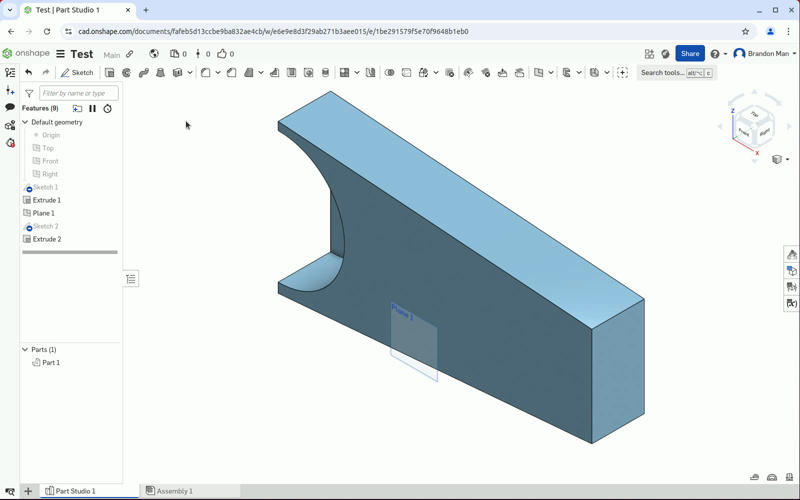
mouse_move(73, 189)
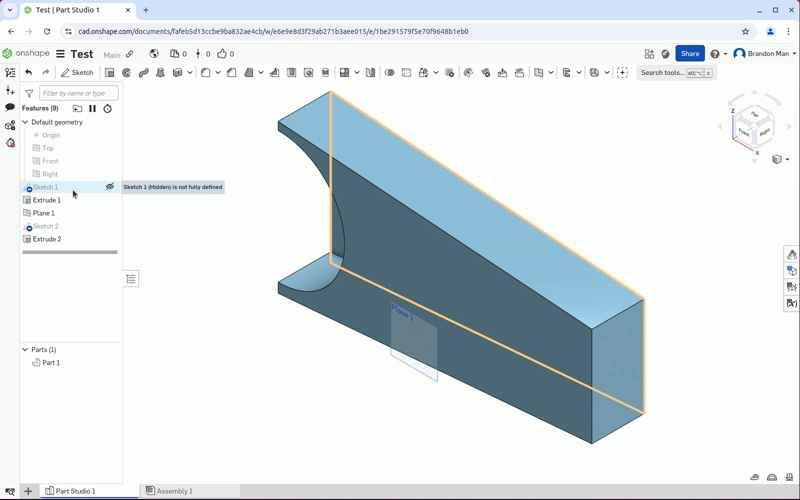
click(73, 189)